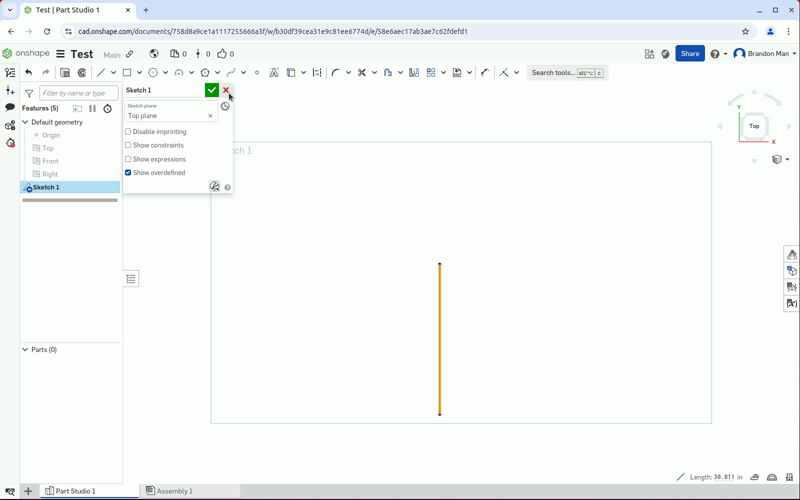
key(shift+h)
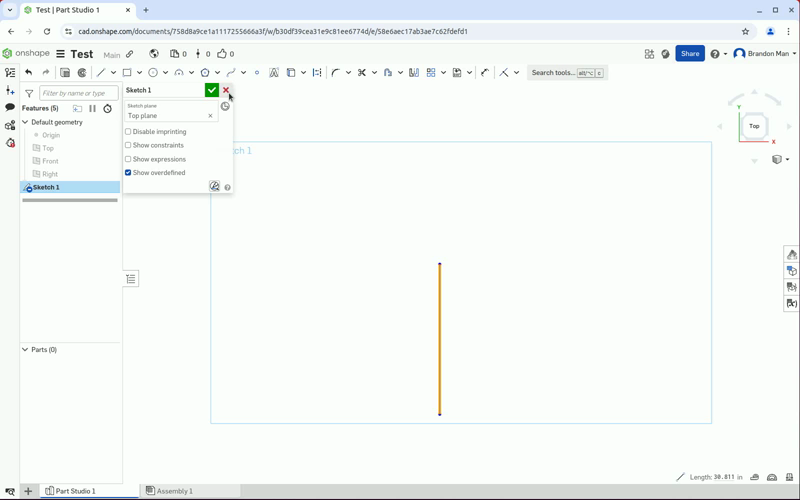
key(shift+s)
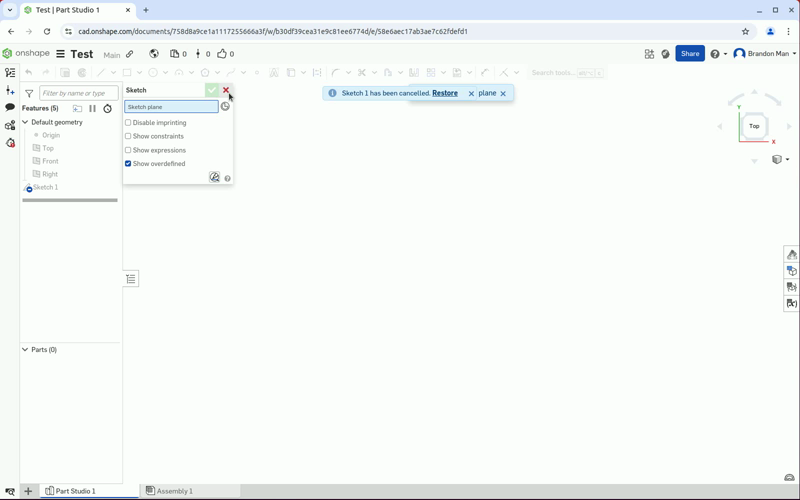
mouse_move(73, 150)
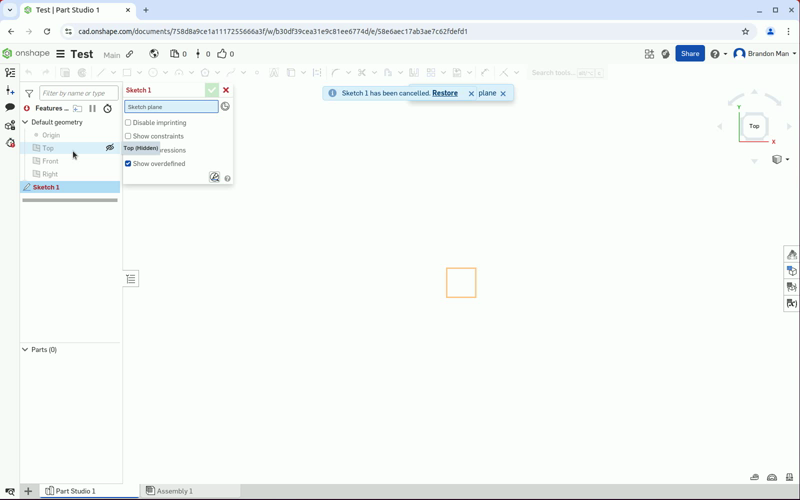
click(73, 150)
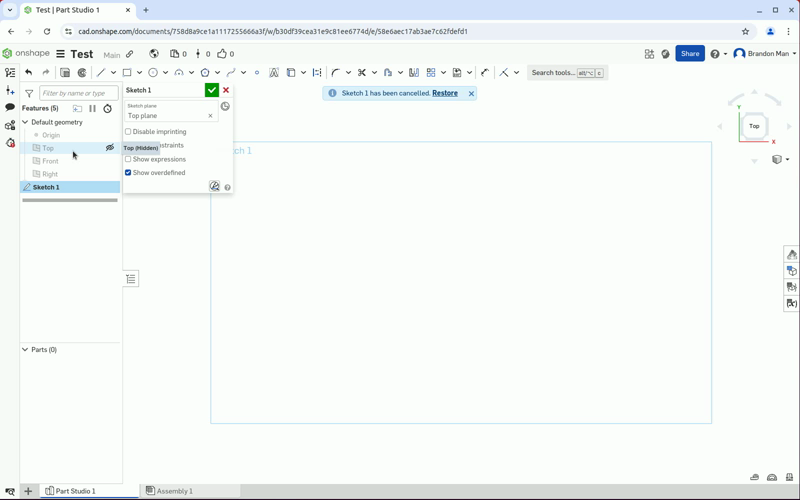
mouse_move(73, 352)
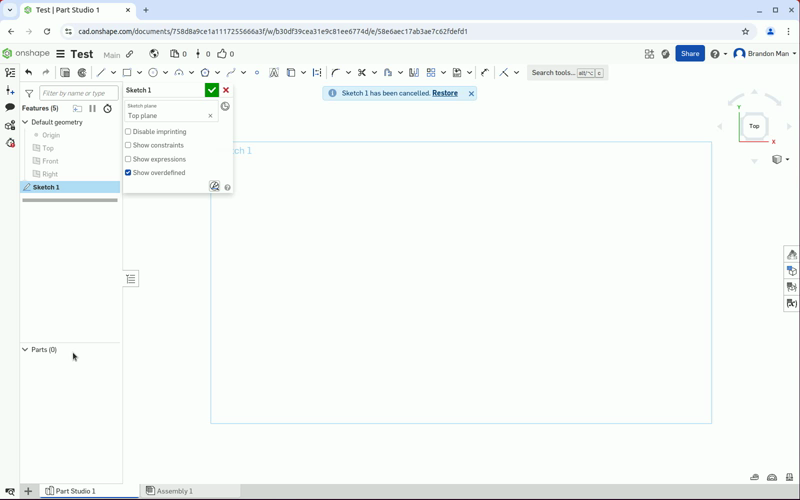
key(y)
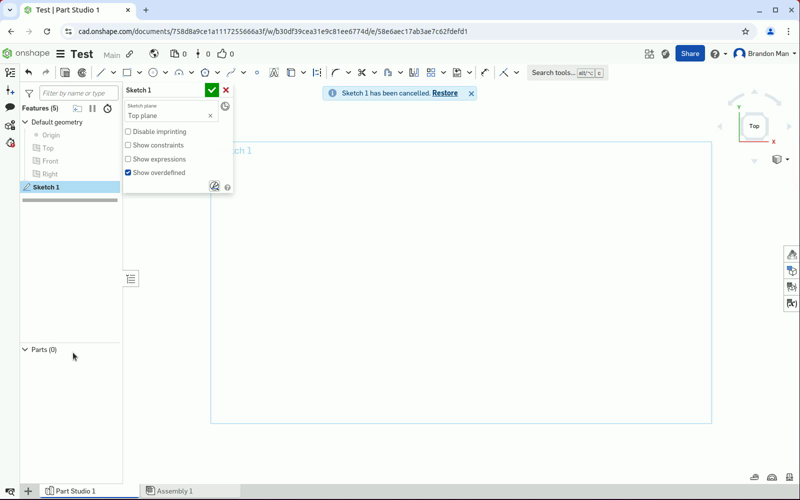
key(l)
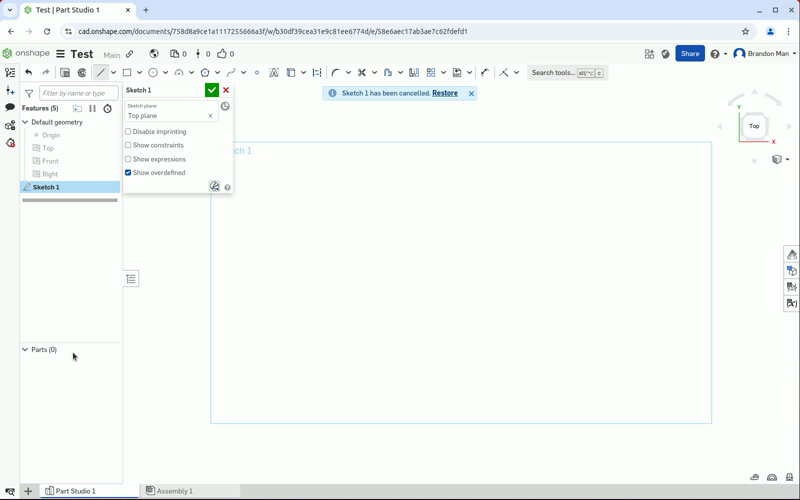
key_down(shift)
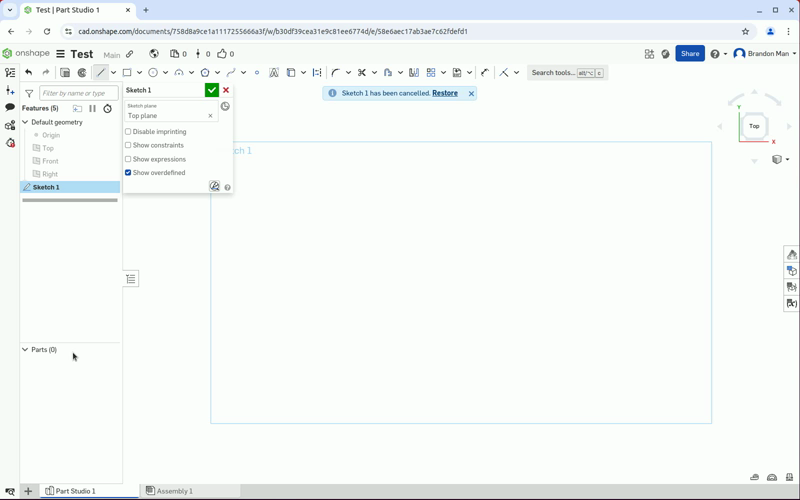
mouse_move(404, 339)
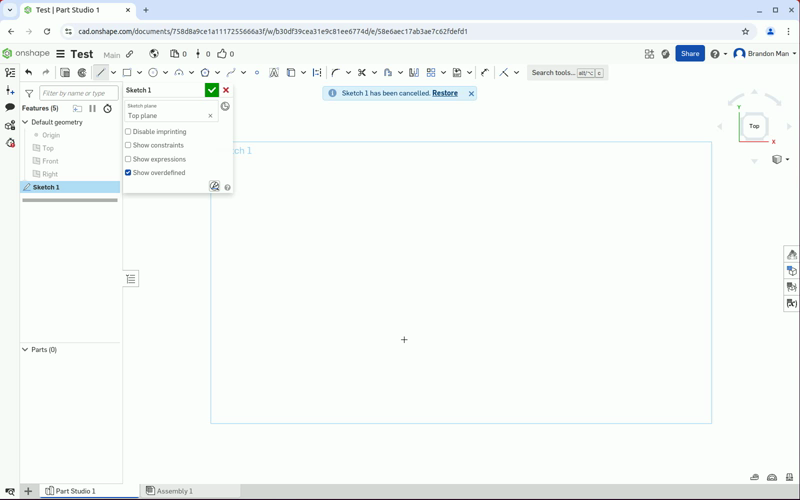
click(404, 339)
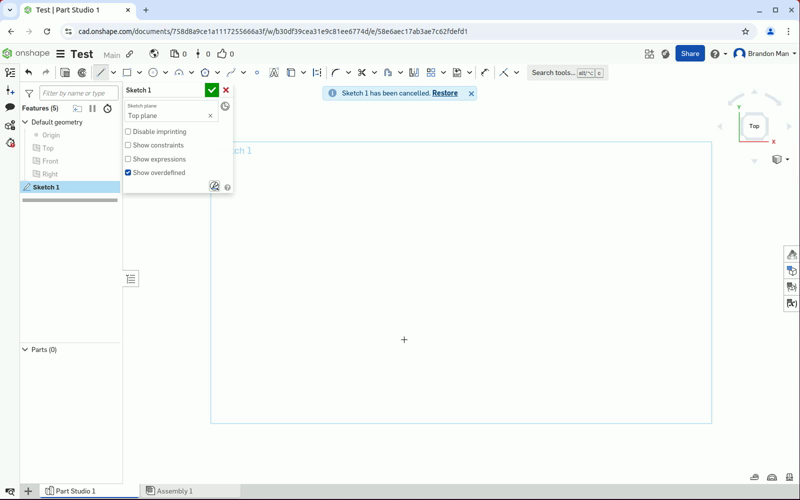
key_up(shift)
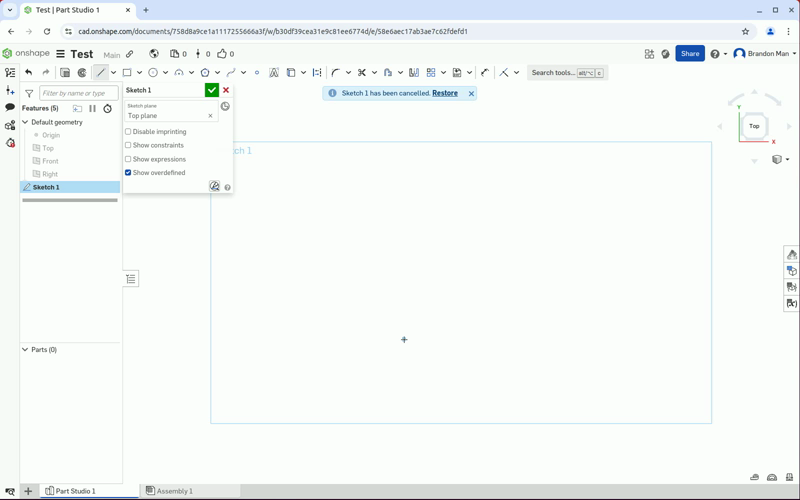
key_down(shift)
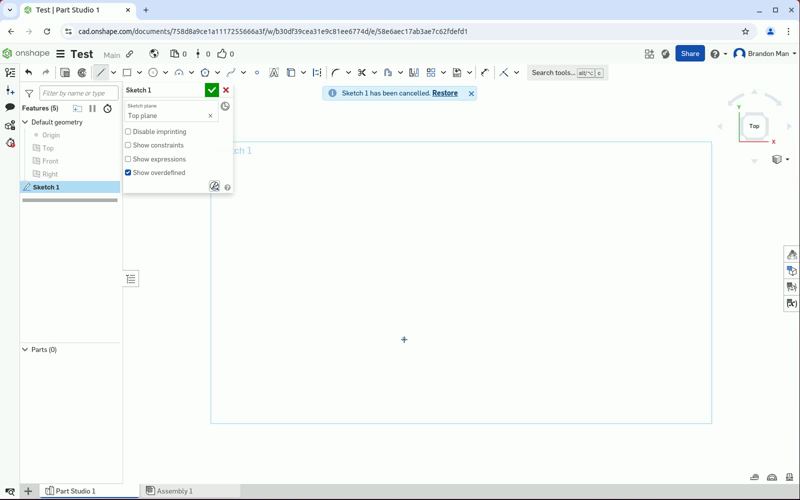
mouse_move(516, 339)
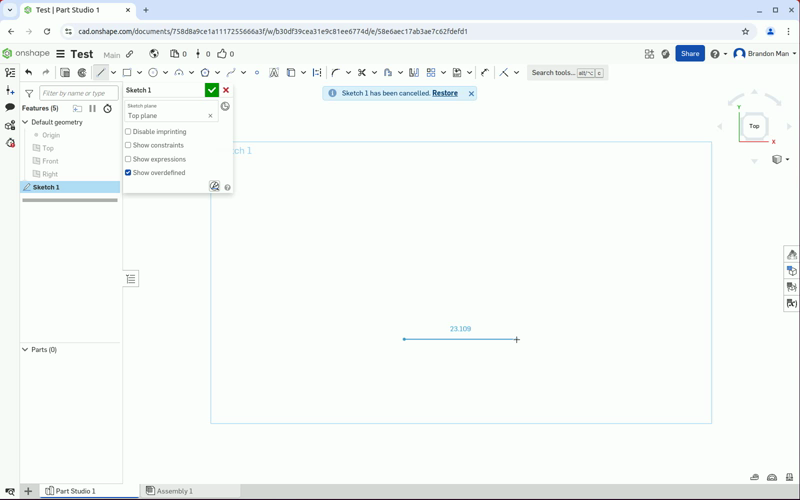
click(516, 339)
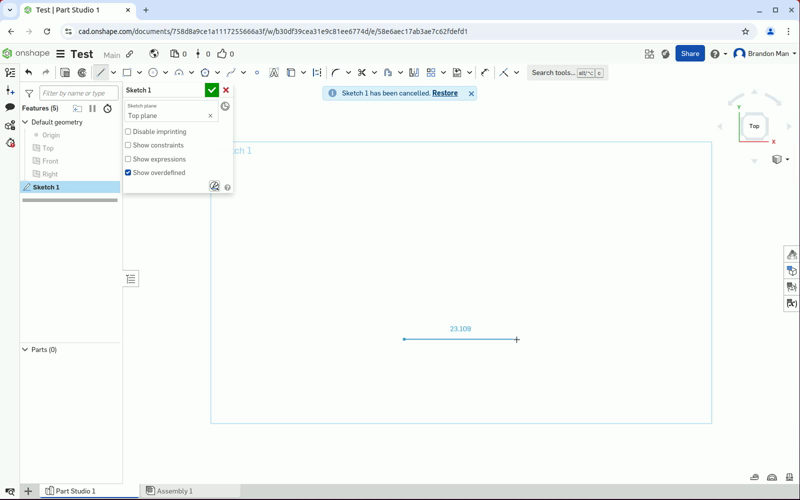
key_up(shift)
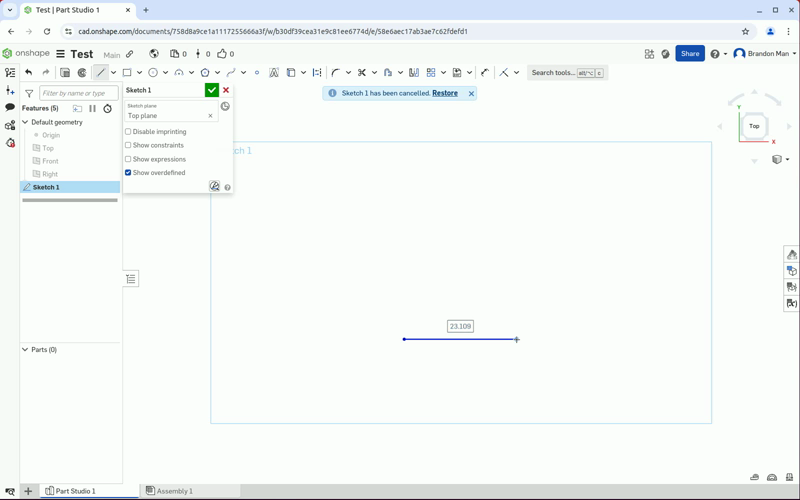
key_down(shift)
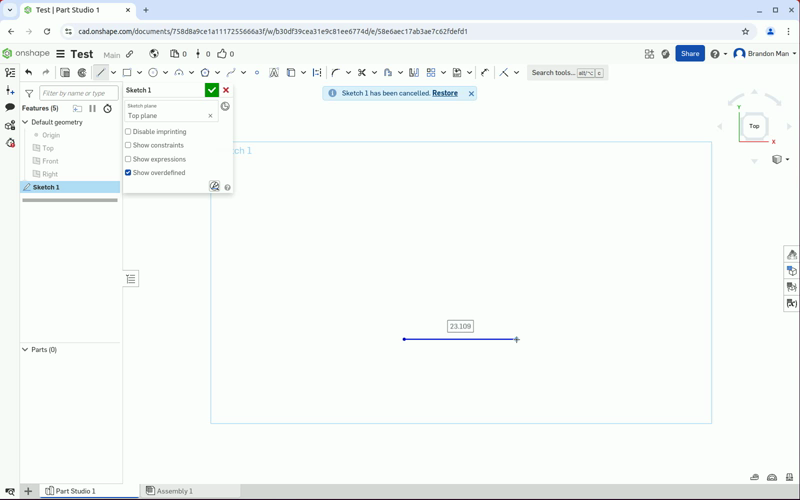
mouse_move(516, 226)
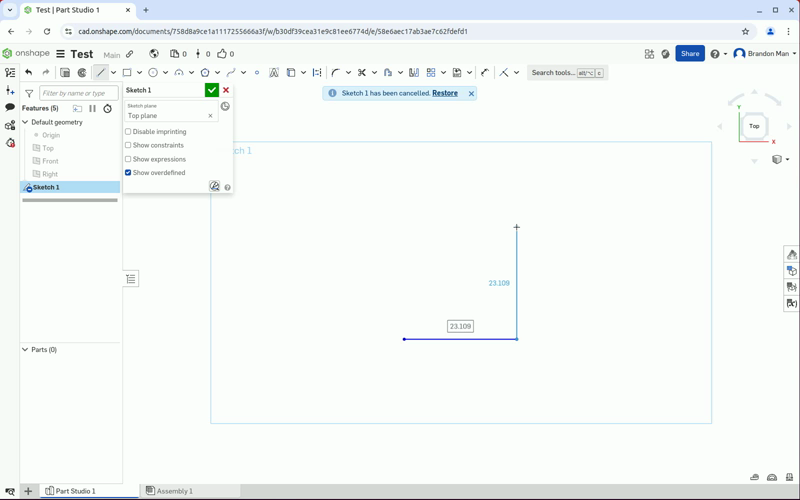
click(516, 226)
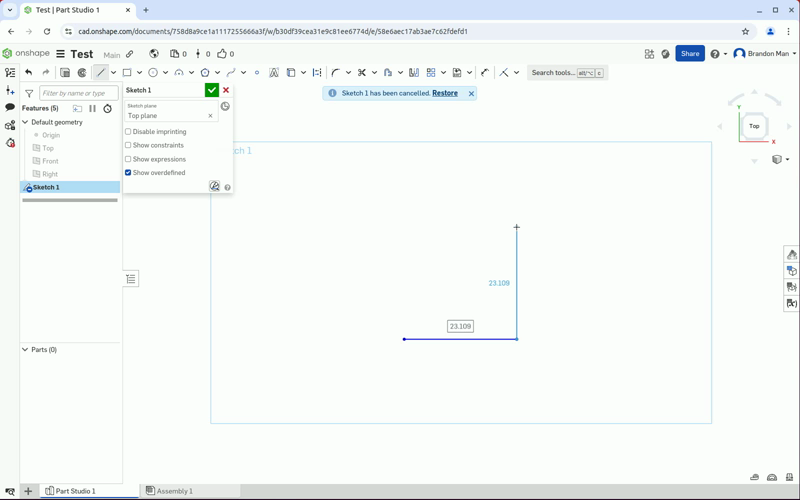
key_up(shift)
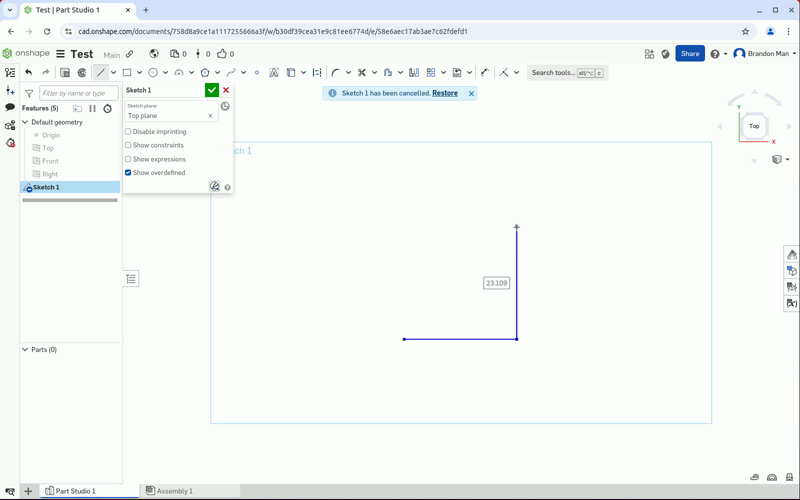
key_down(shift)
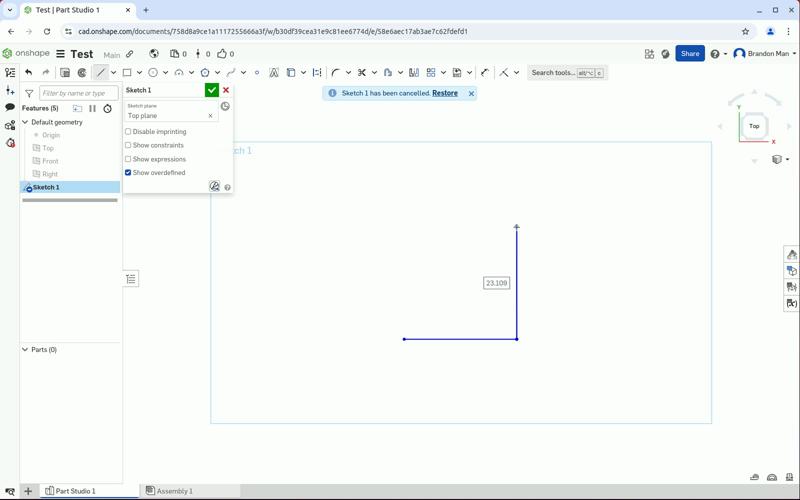
mouse_move(404, 226)
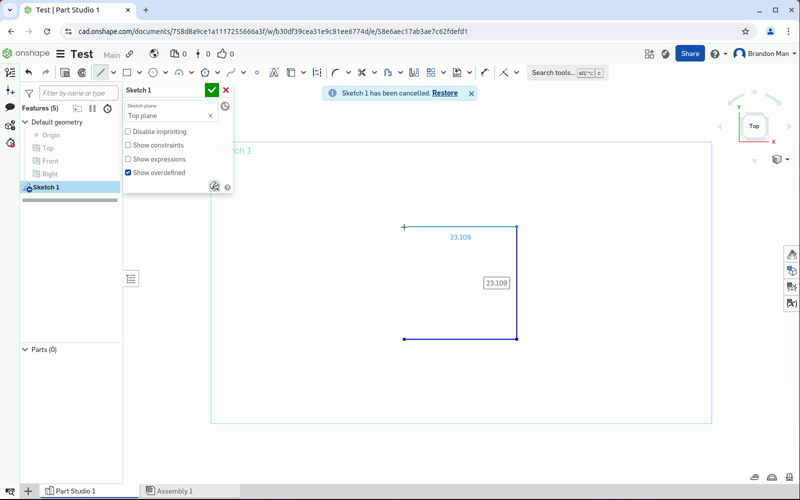
click(404, 226)
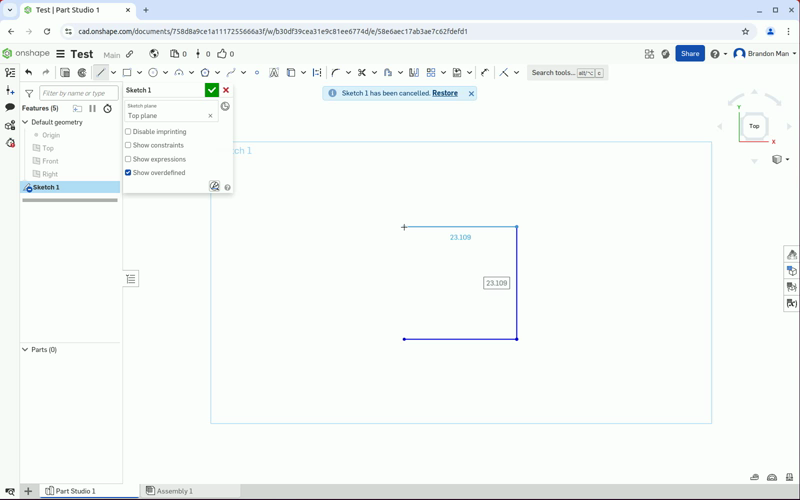
key_up(shift)
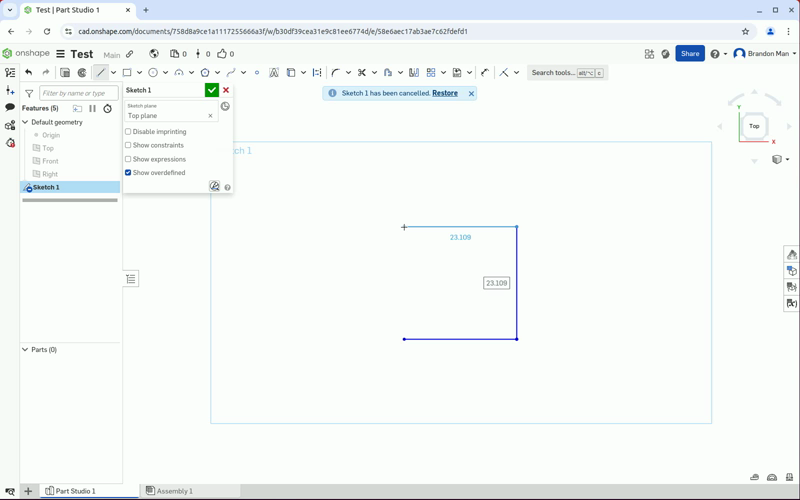
key_down(shift)
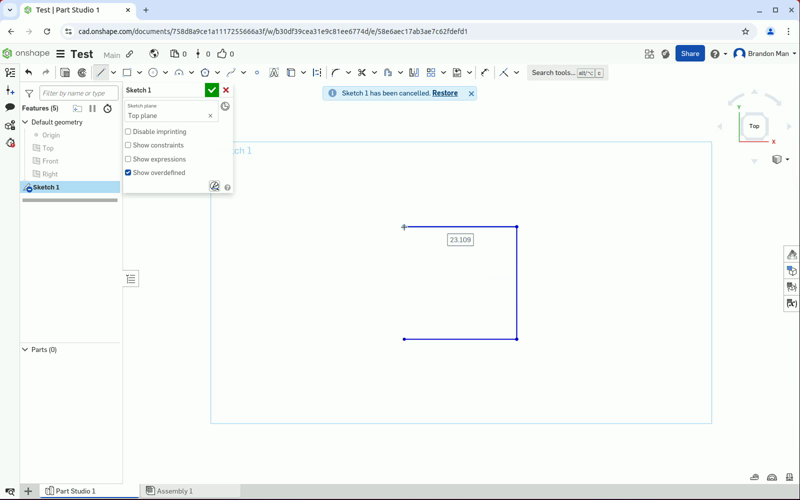
mouse_move(404, 339)
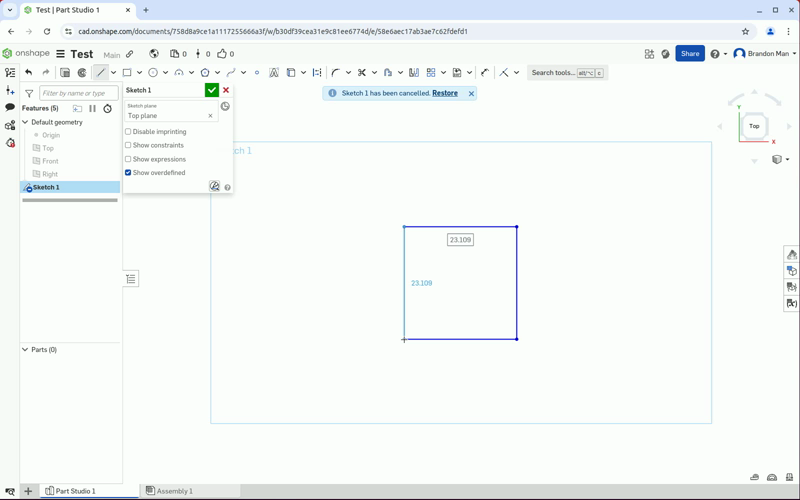
key_up(shift)
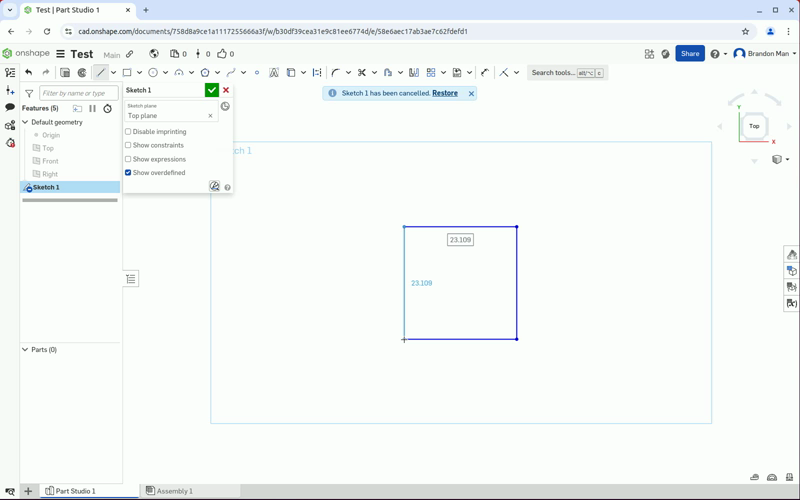
click(404, 339)
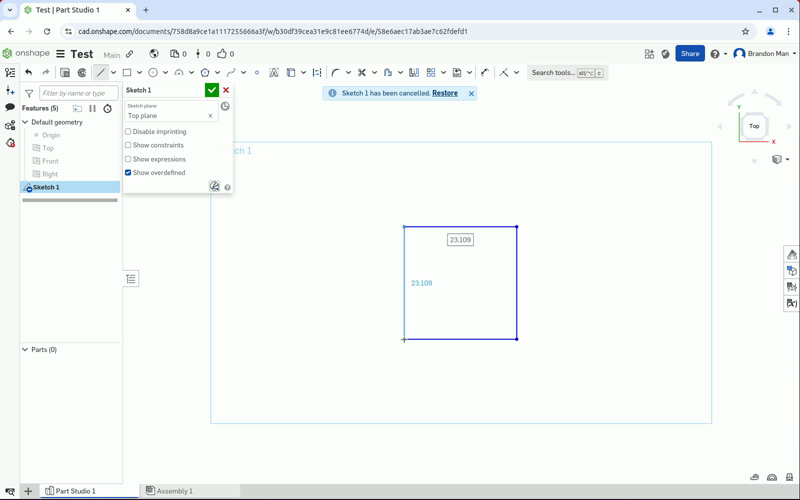
key(esc)
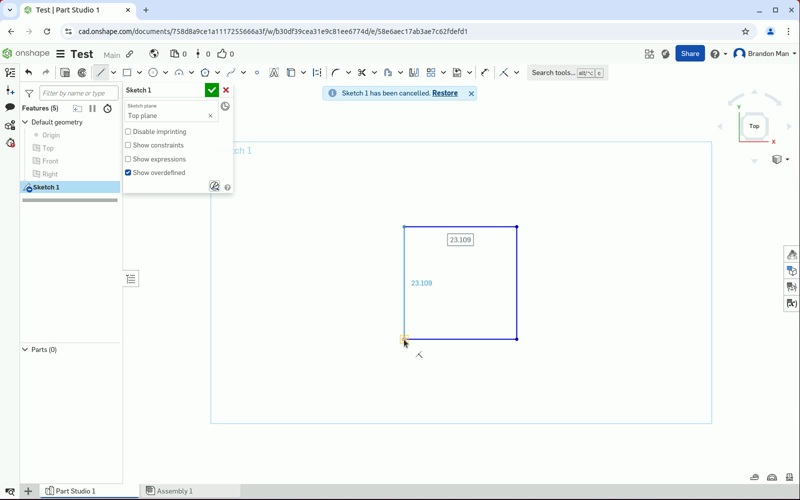
mouse_move(492, 252)
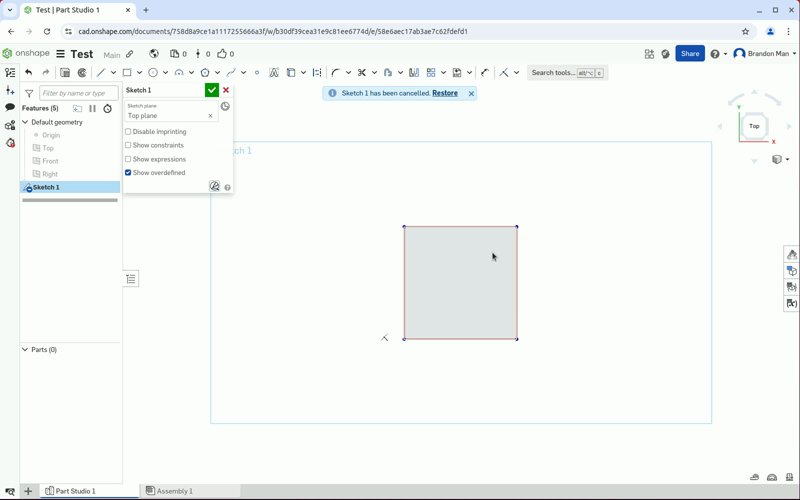
click(492, 252)
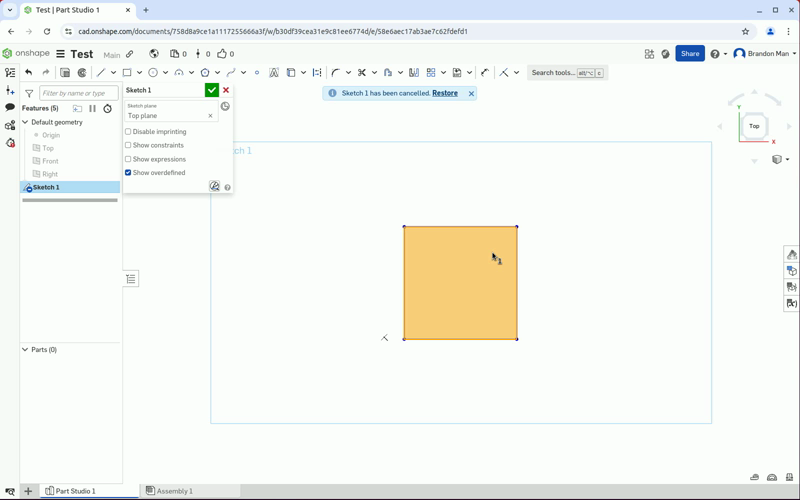
mouse_move(73, 352)
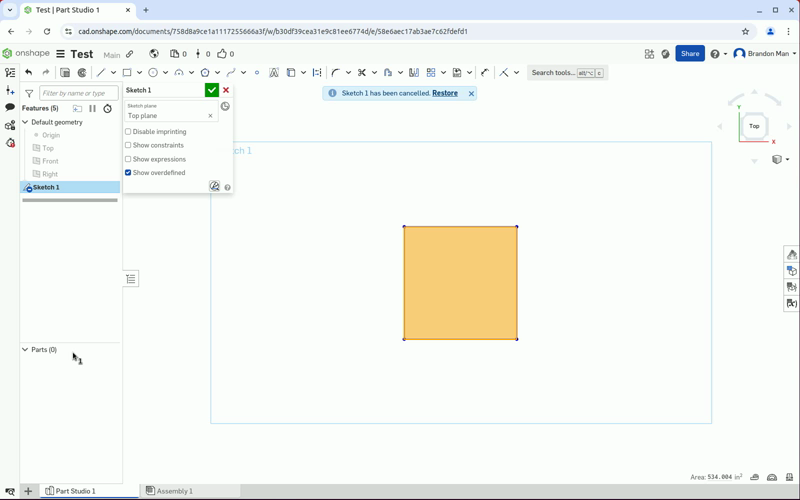
key(shift+y)
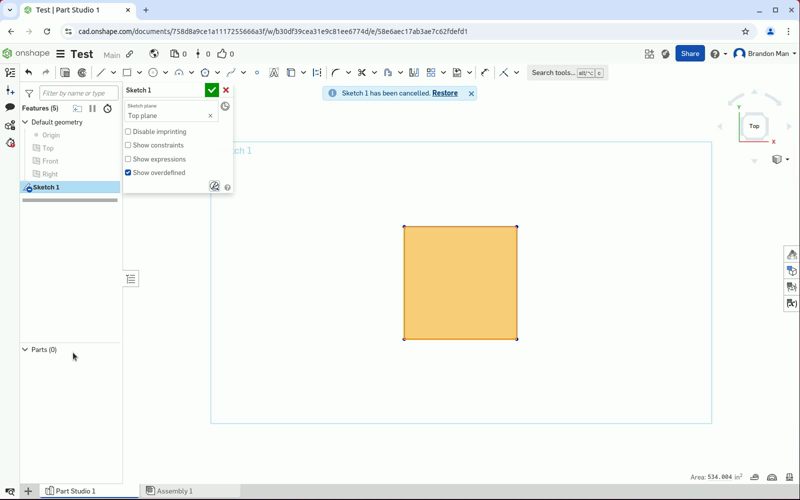
key(shift+e)
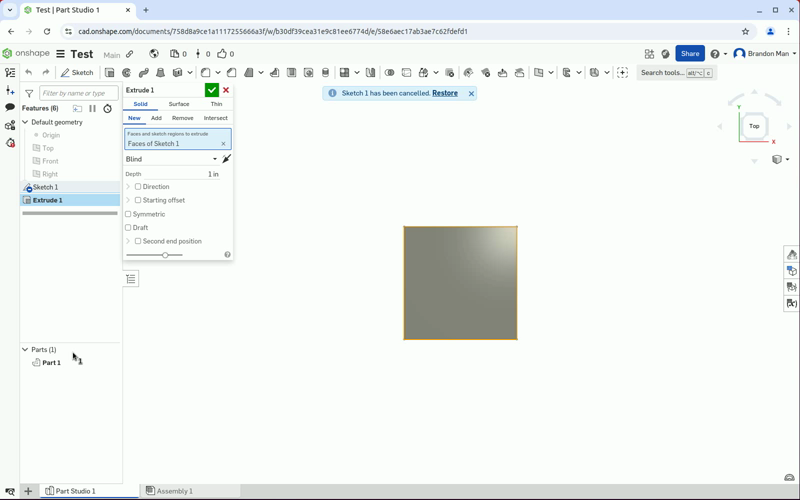
mouse_move(143, 106)
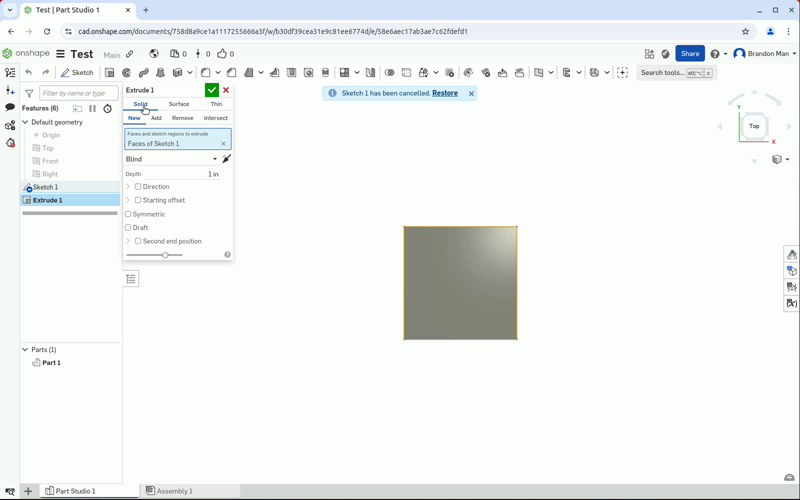
click(143, 106)
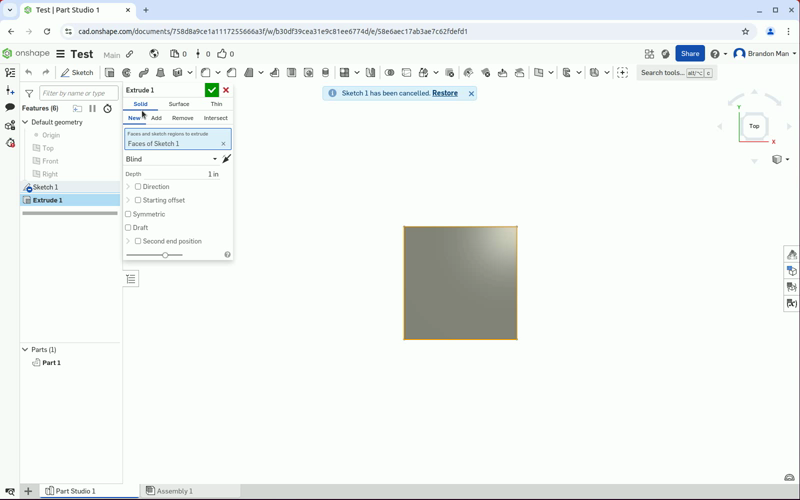
mouse_move(137, 120)
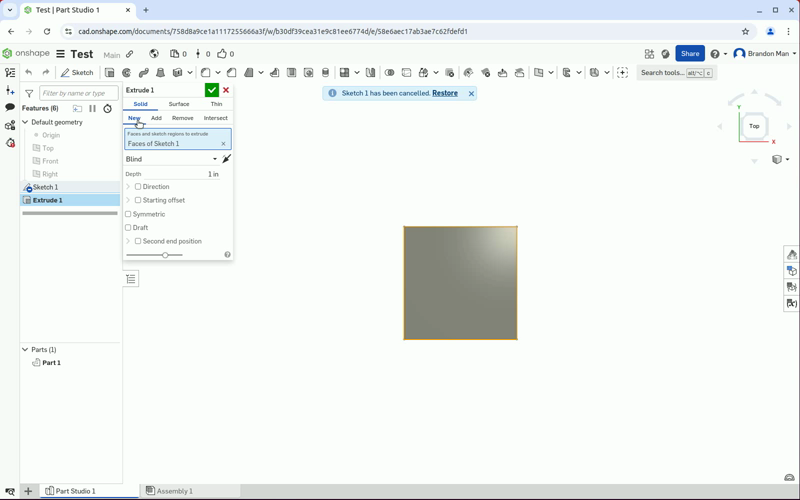
click(137, 120)
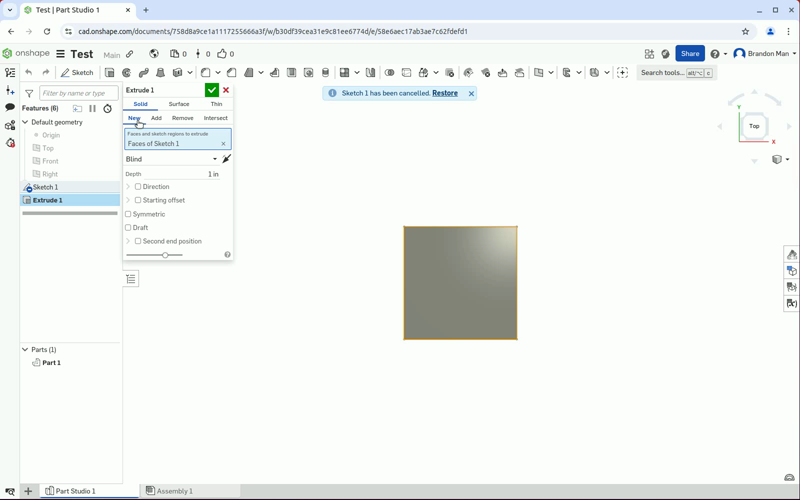
key(tab, 4)
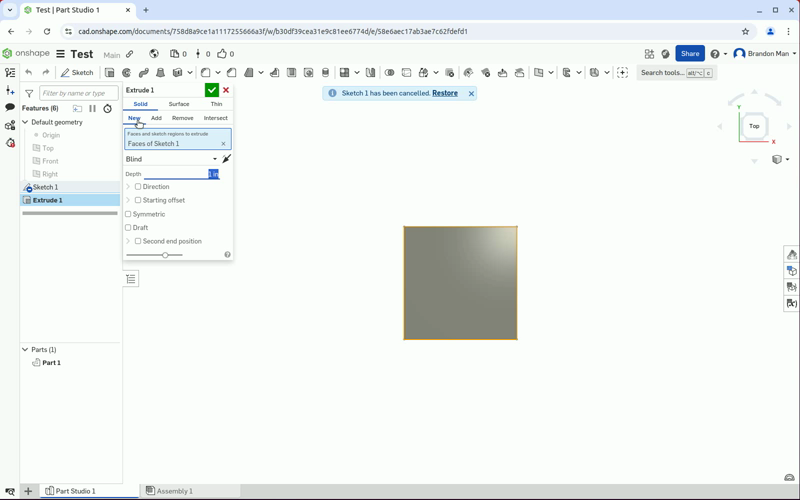
text(11.554)
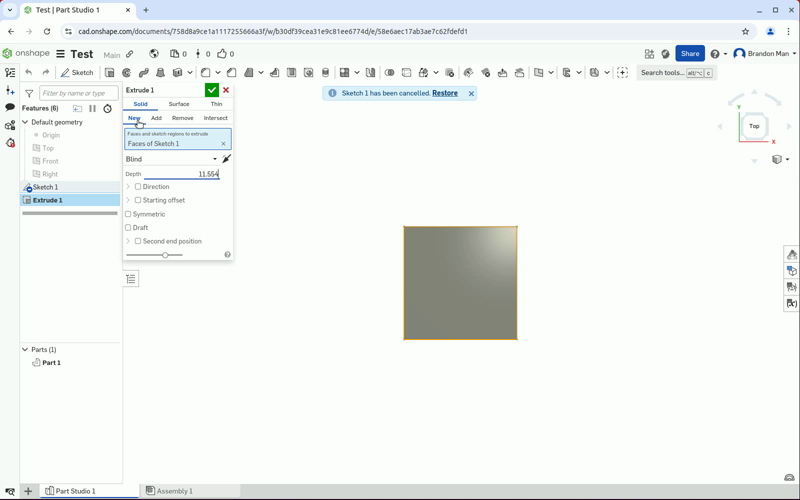
key(enter)
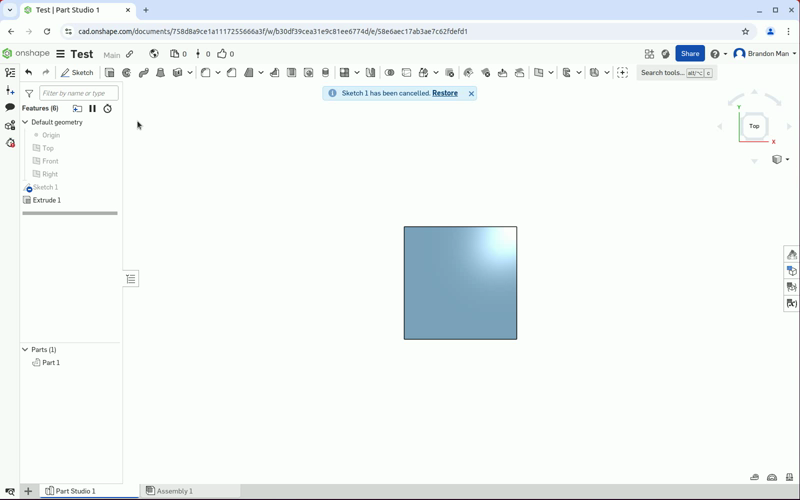
key(shift+h)
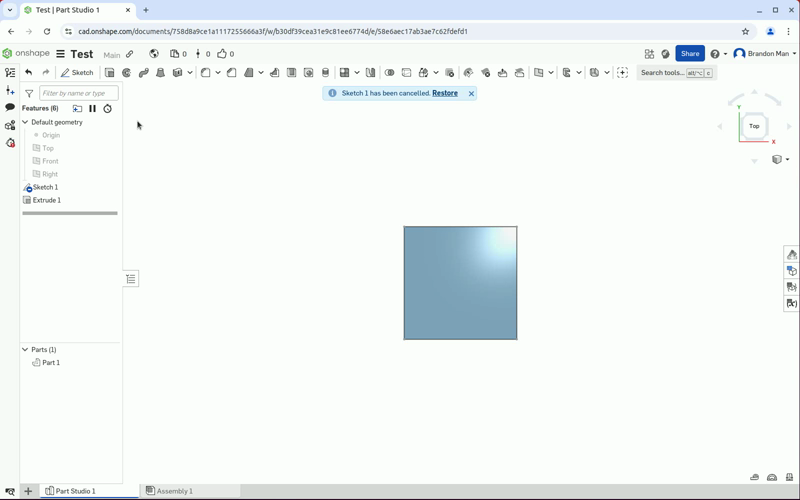
key(shift+h)
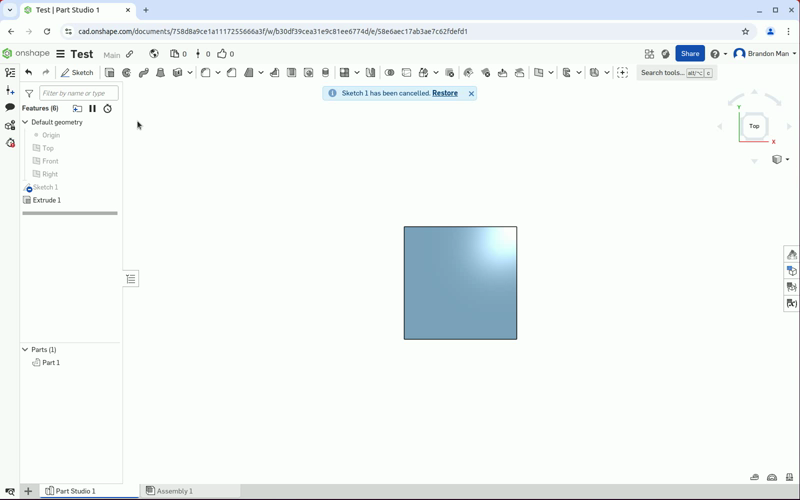
mouse_move(73, 189)
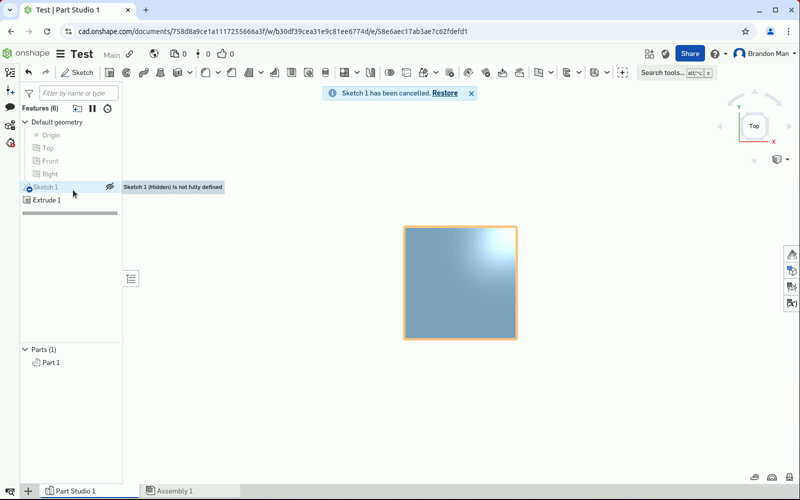
click(73, 189)
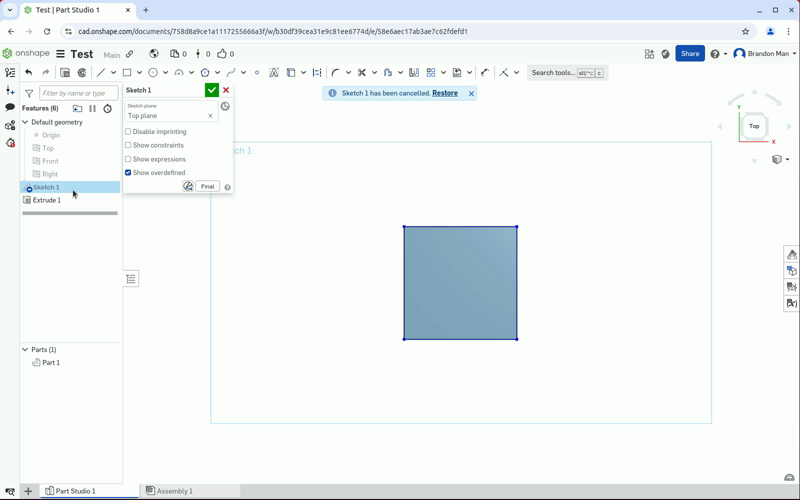
mouse_move(229, 92)
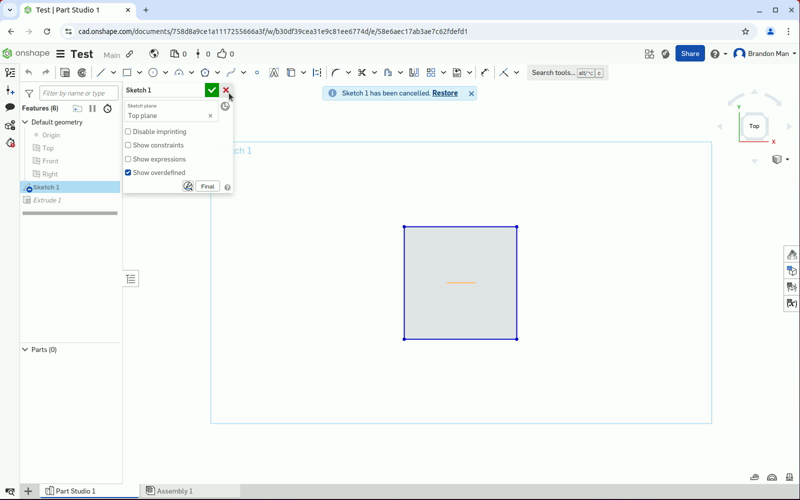
click(229, 92)
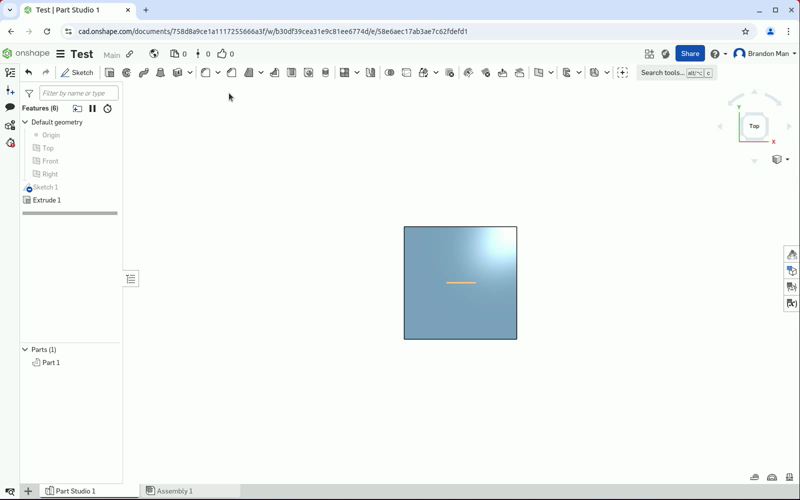
mouse_move(541, 75)
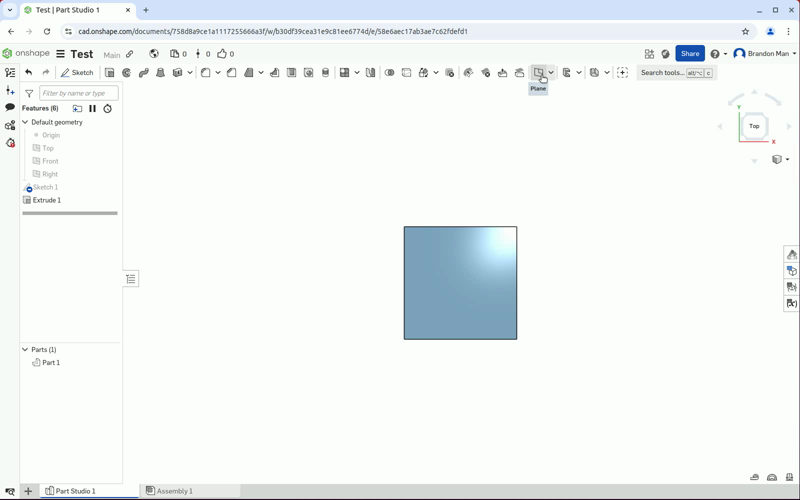
click(541, 75)
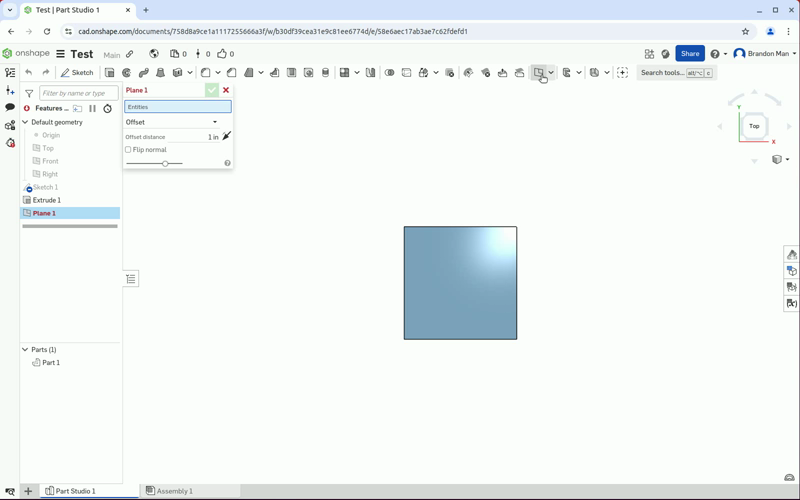
mouse_move(73, 150)
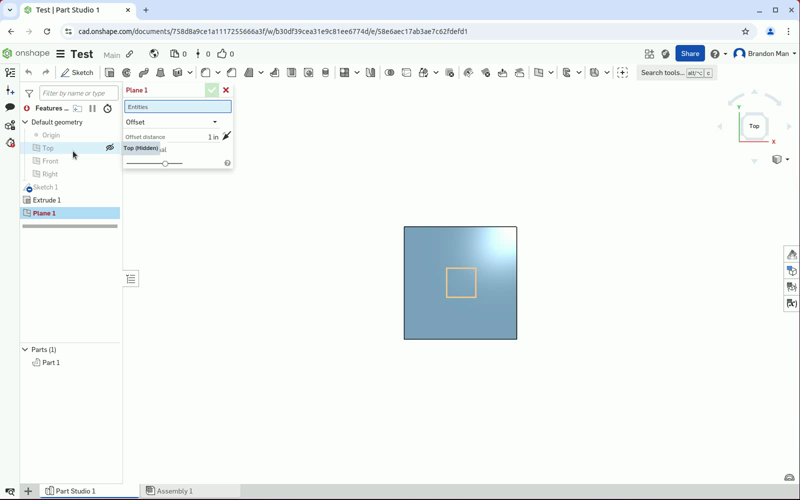
click(73, 150)
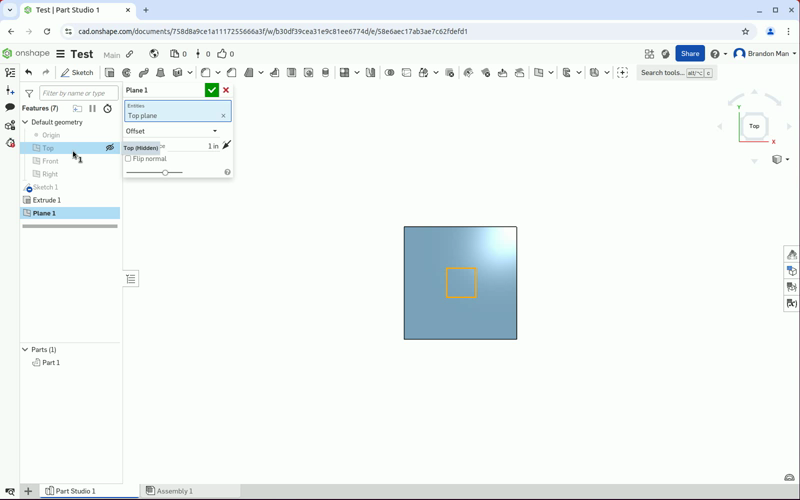
key(tab, 2)
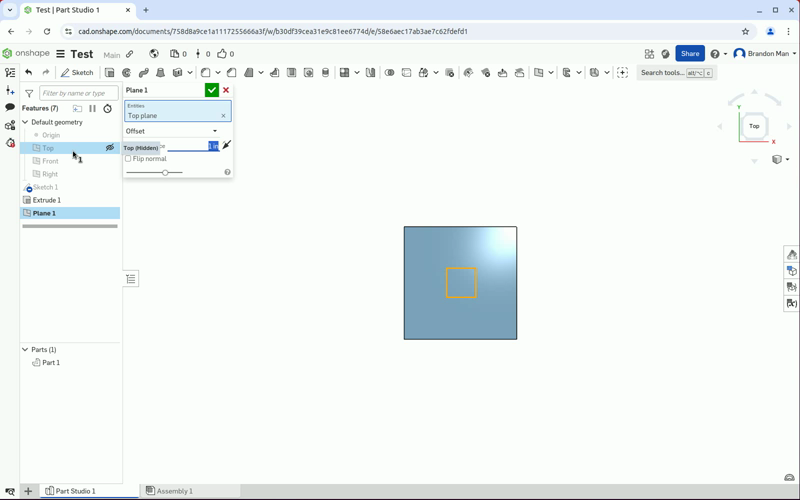
text(11.554)
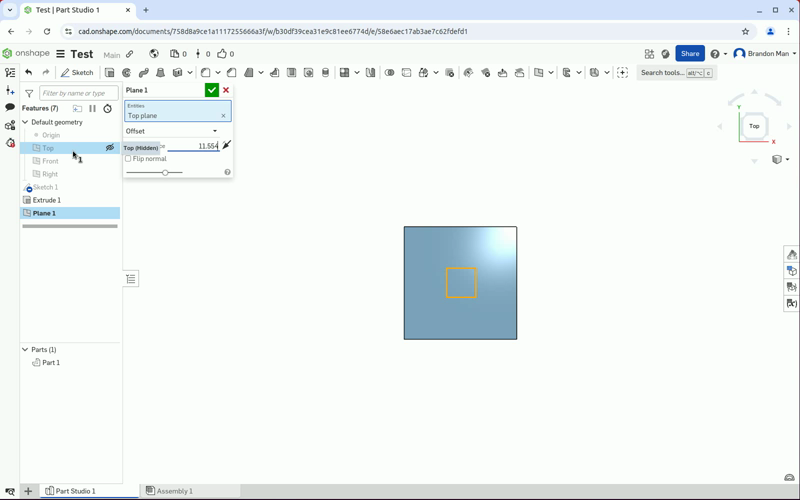
key(enter, 2)
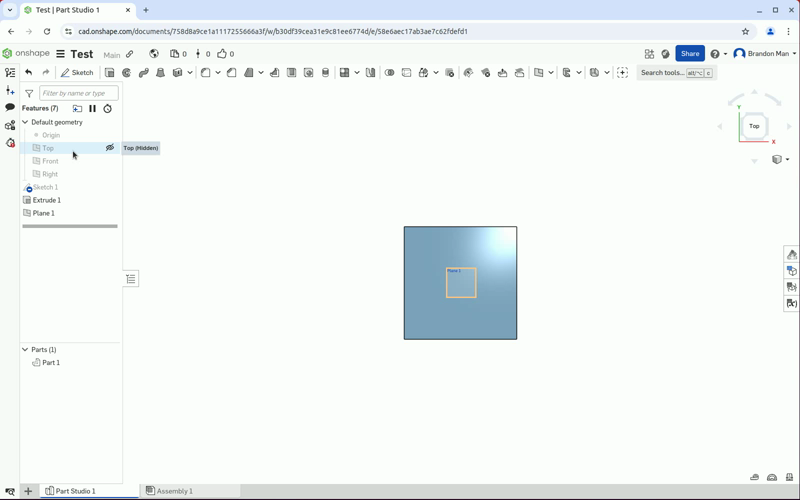
key(shift+s)
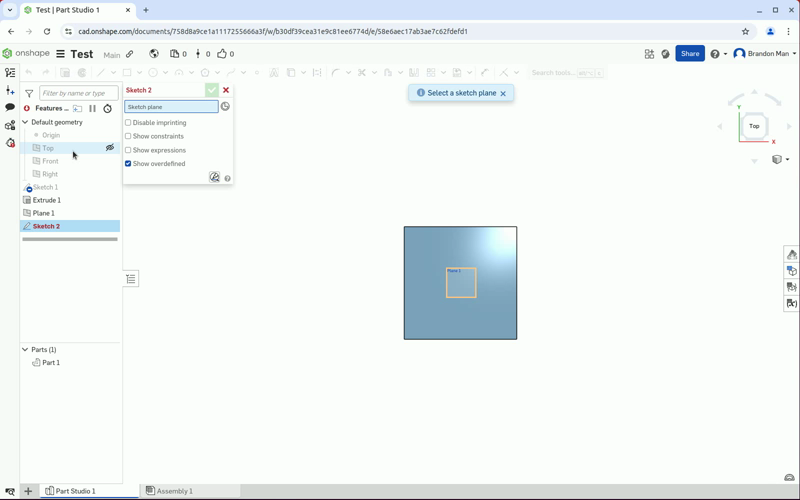
mouse_move(73, 215)
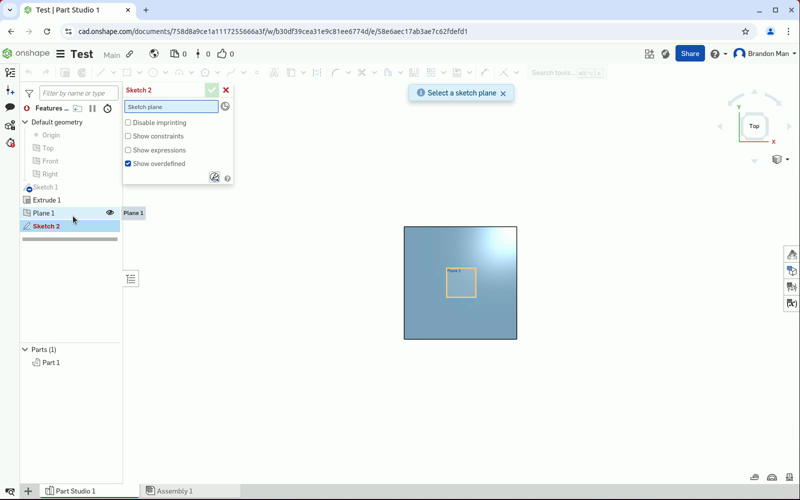
click(73, 215)
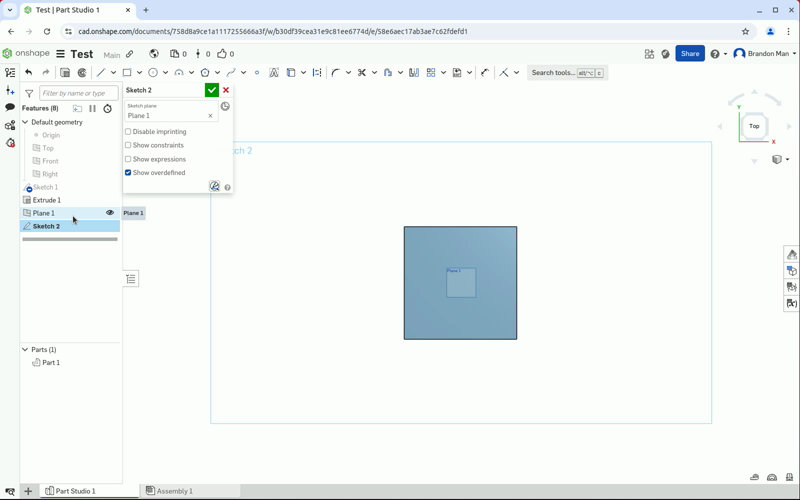
mouse_move(73, 352)
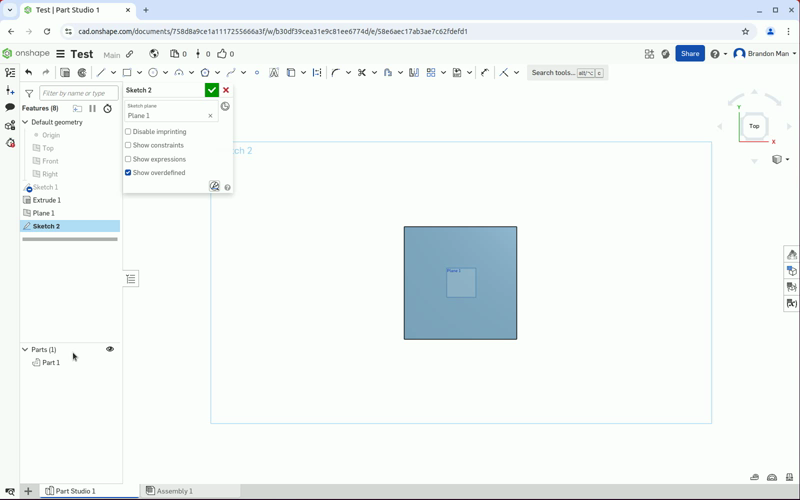
key(y)
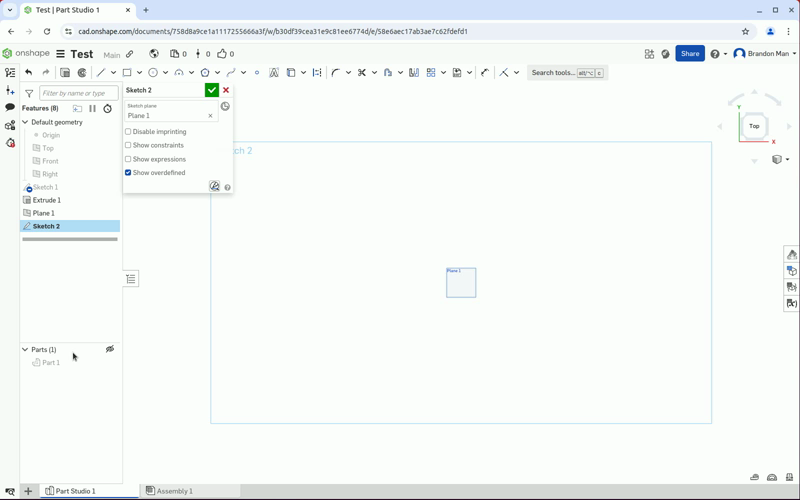
key(l)
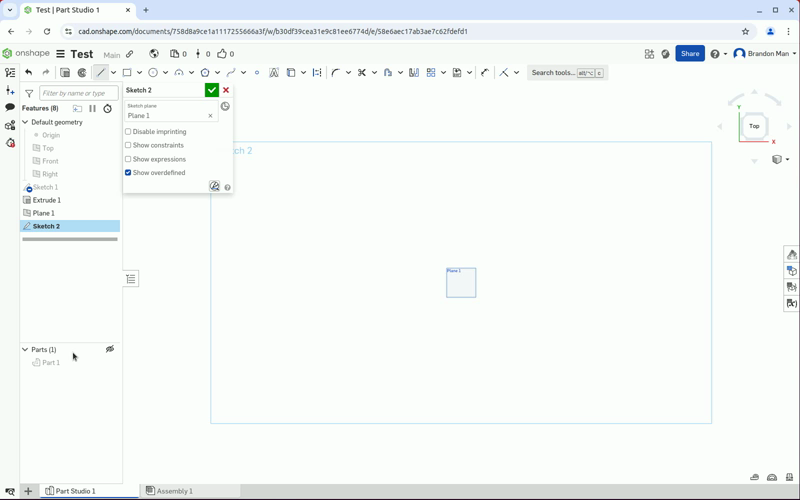
key_down(shift)
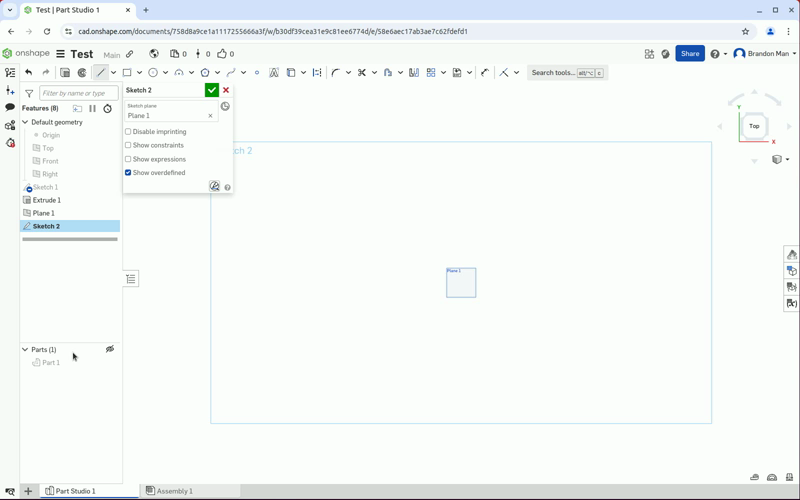
mouse_move(418, 325)
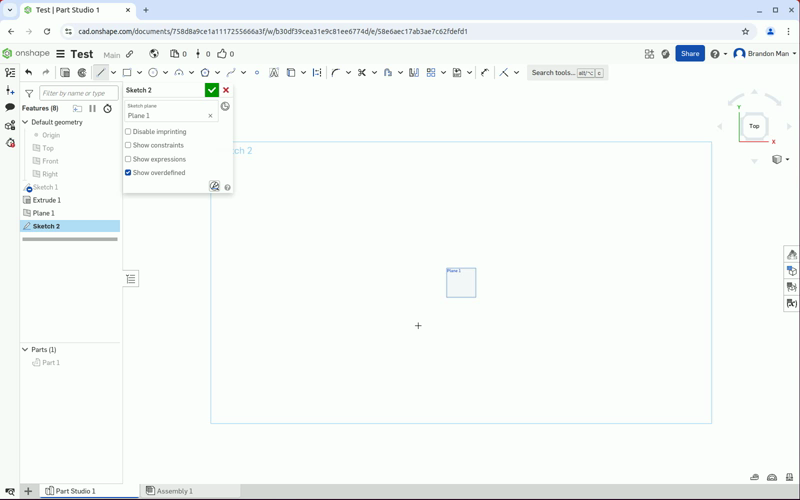
click(418, 325)
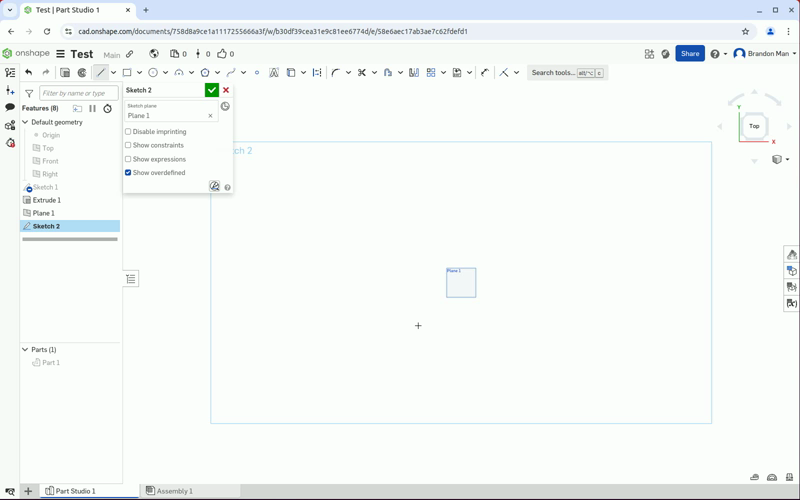
key_up(shift)
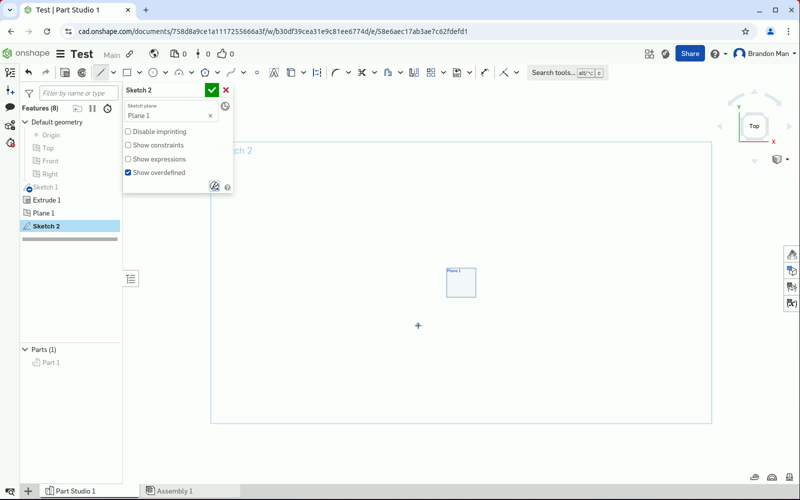
key_down(shift)
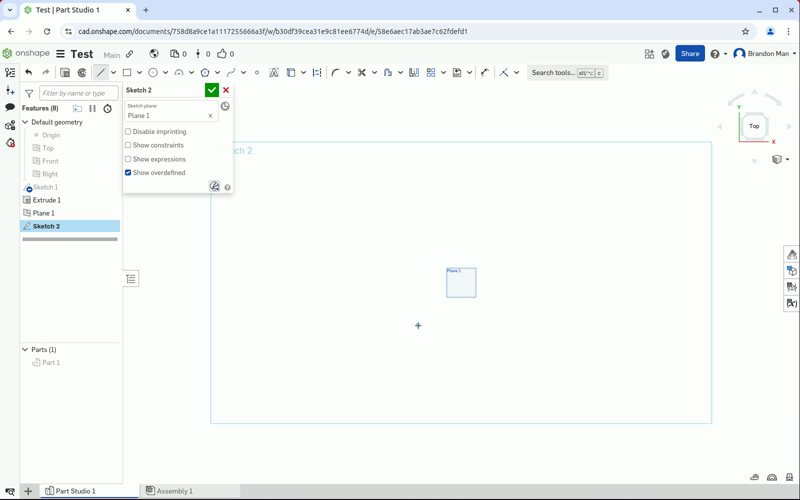
mouse_move(503, 325)
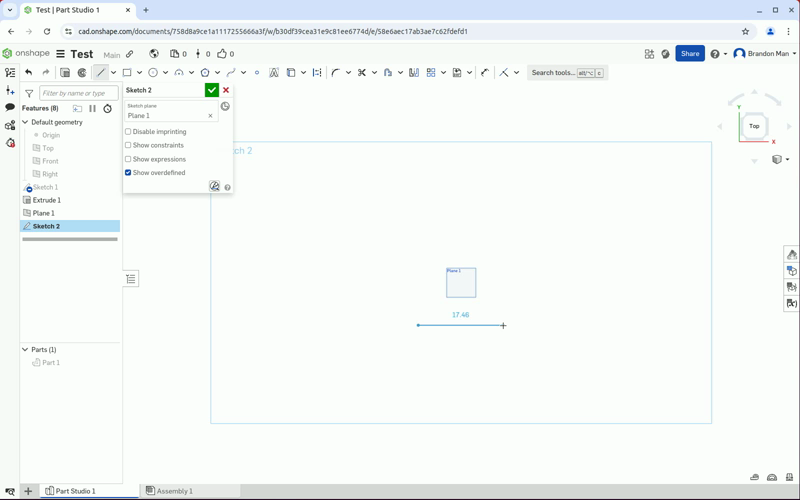
click(503, 325)
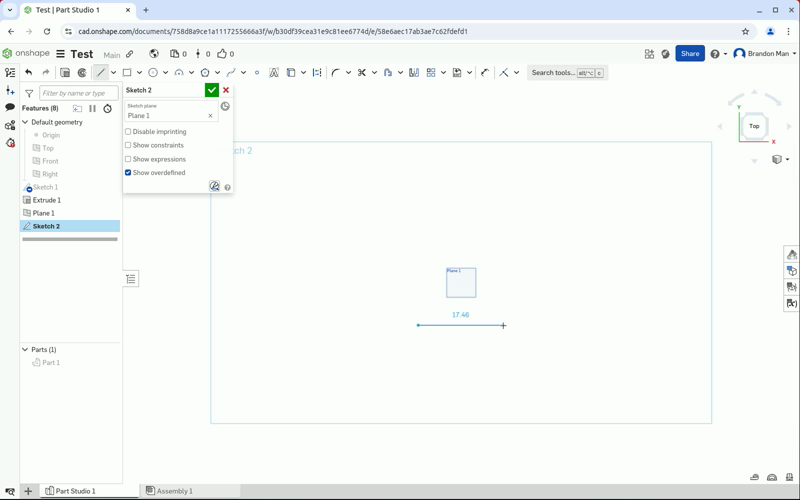
key_up(shift)
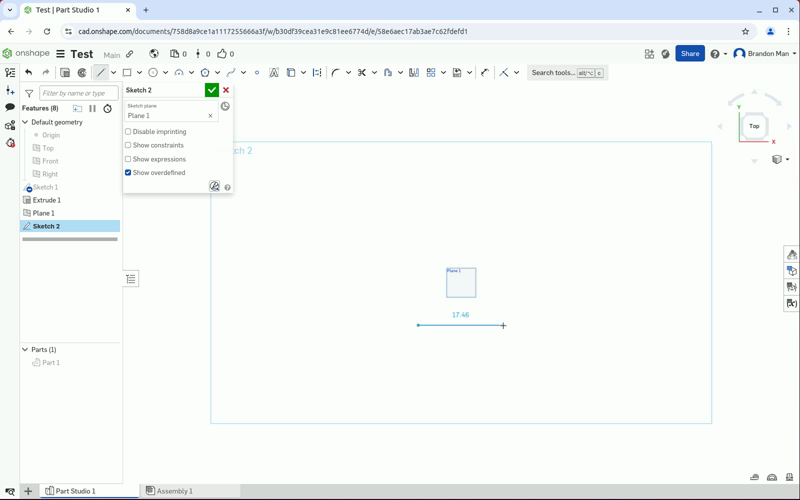
key_down(shift)
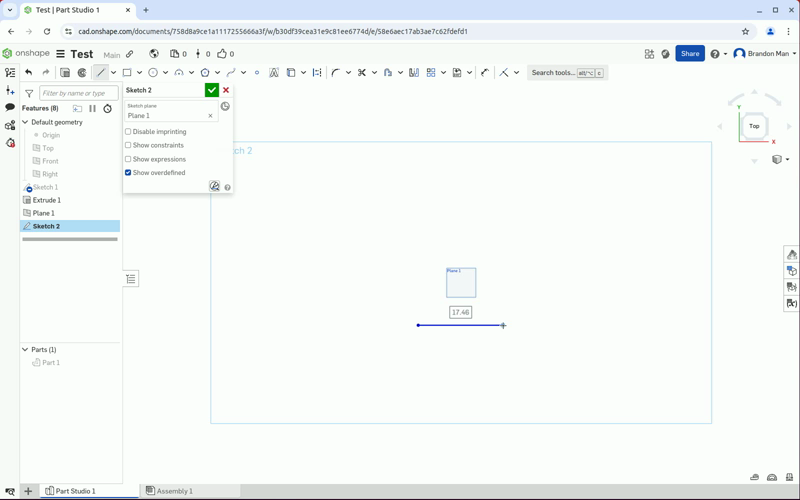
mouse_move(503, 240)
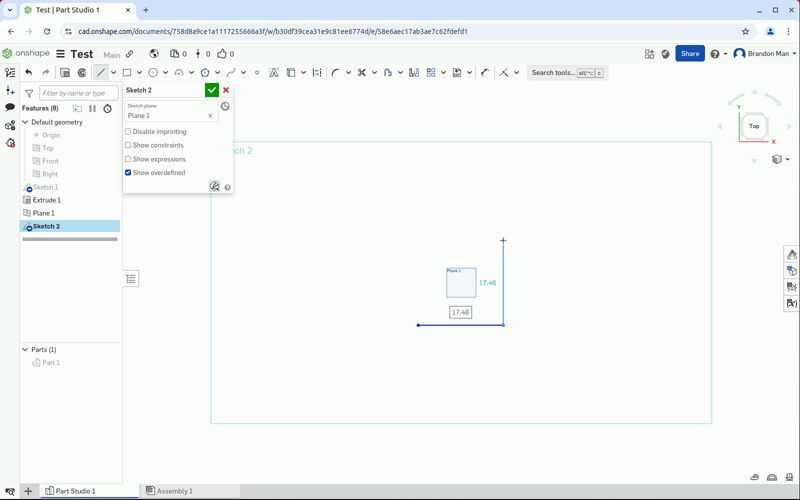
click(503, 240)
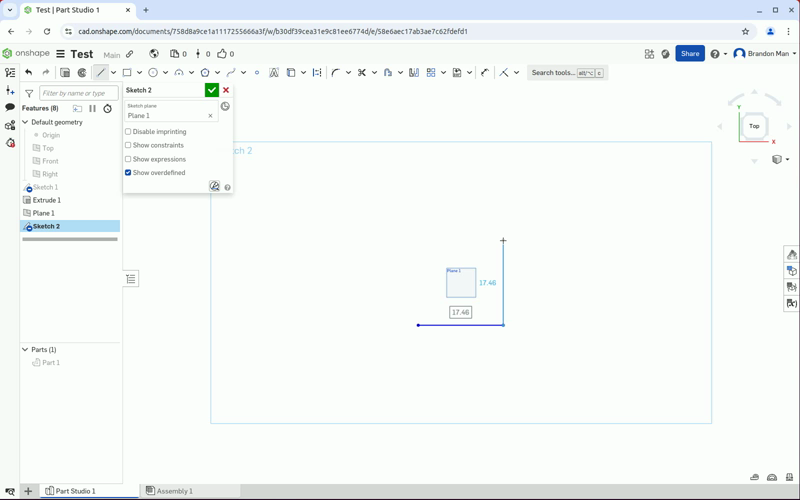
key_up(shift)
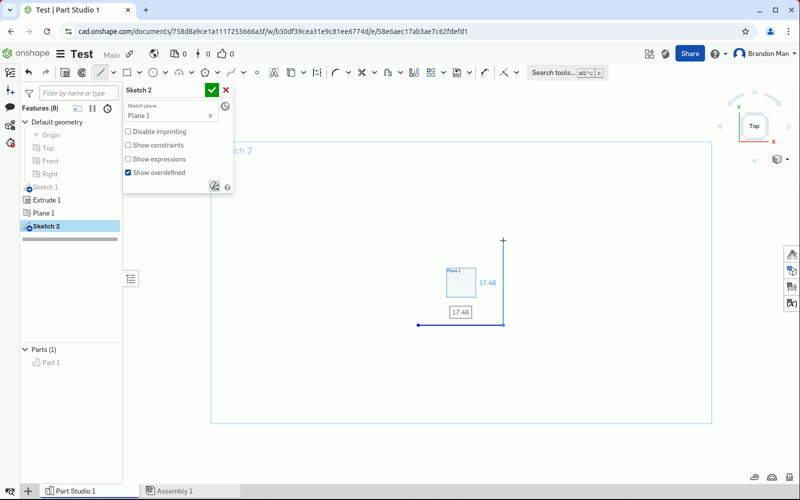
key_down(shift)
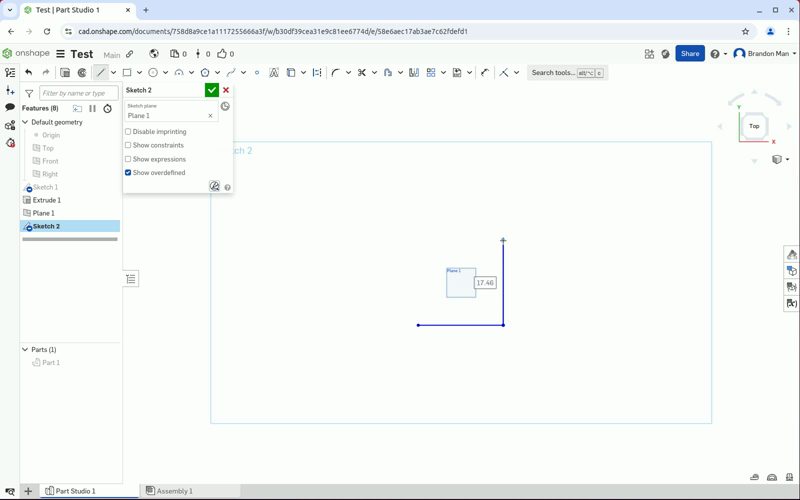
mouse_move(418, 240)
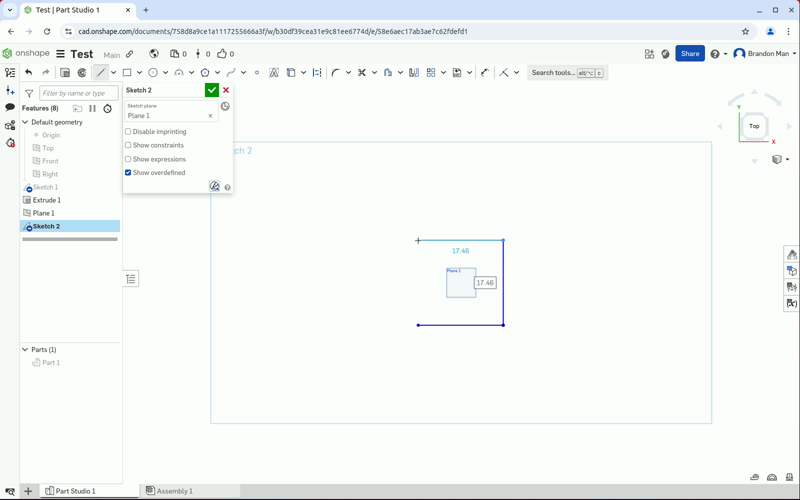
click(418, 240)
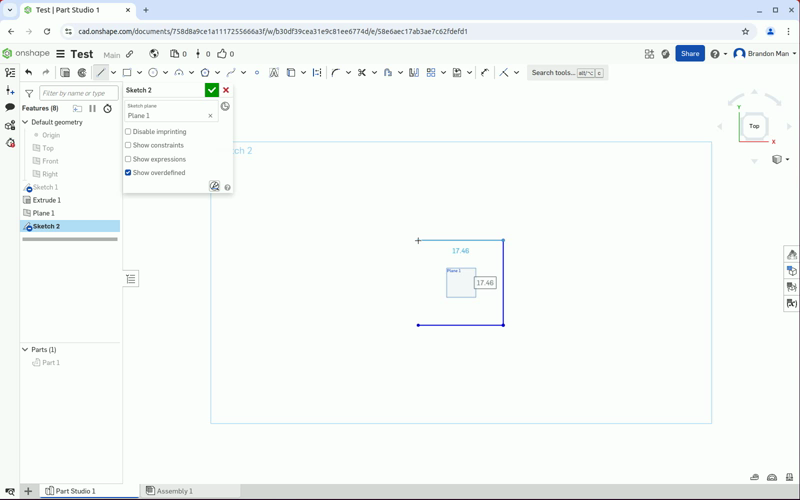
key_up(shift)
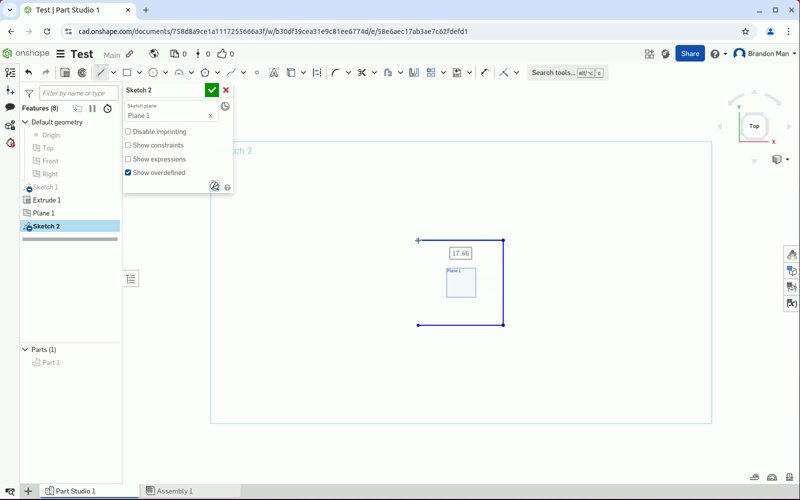
key_down(shift)
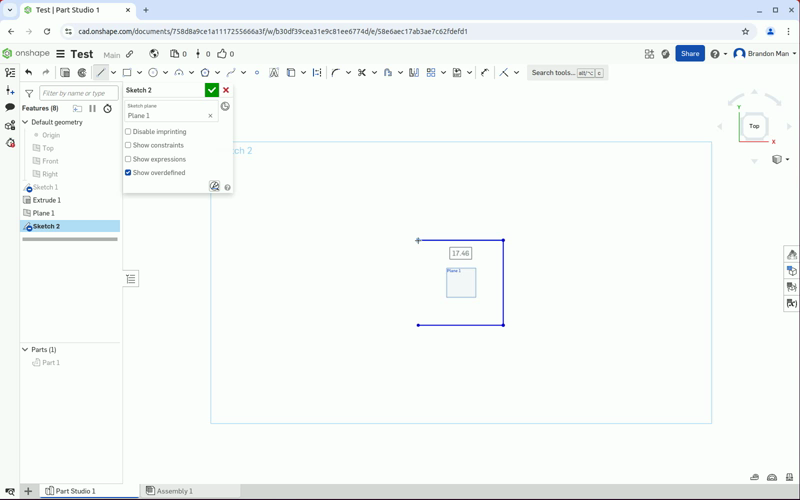
mouse_move(418, 325)
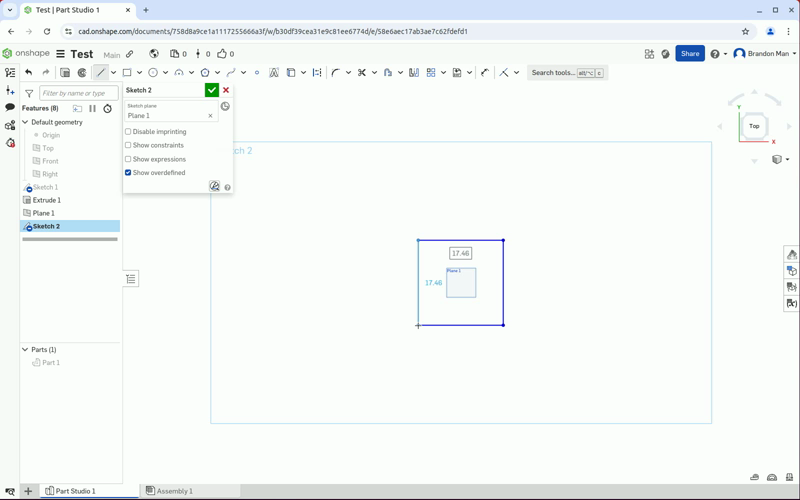
key_up(shift)
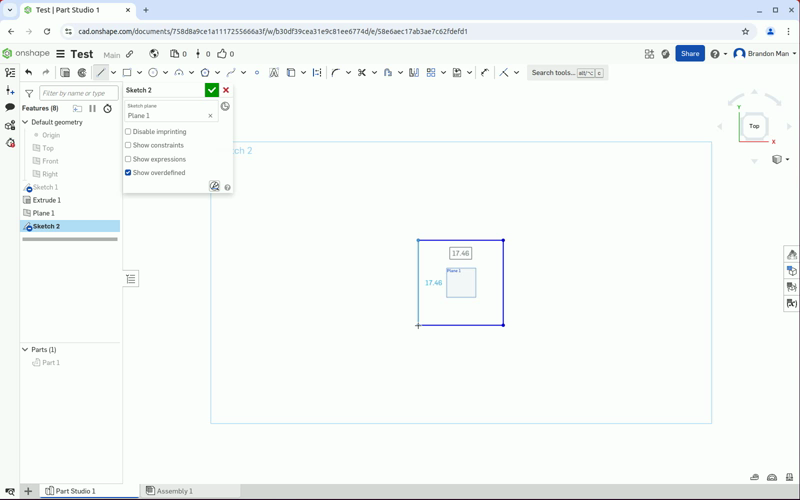
click(418, 325)
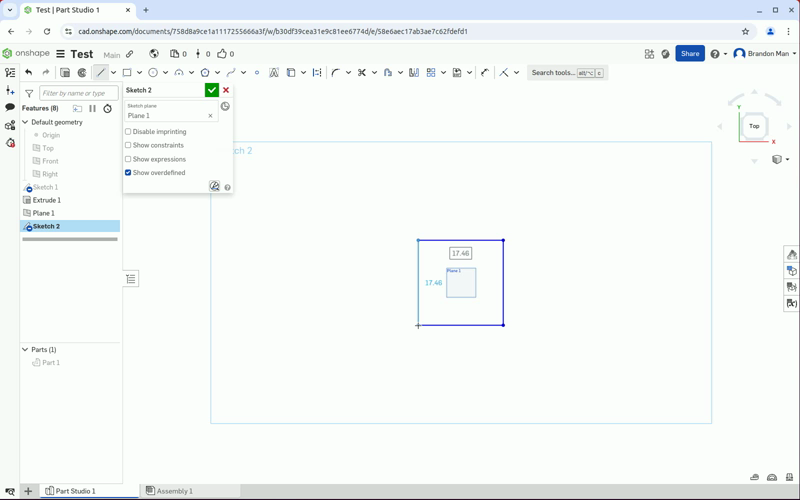
key(esc)
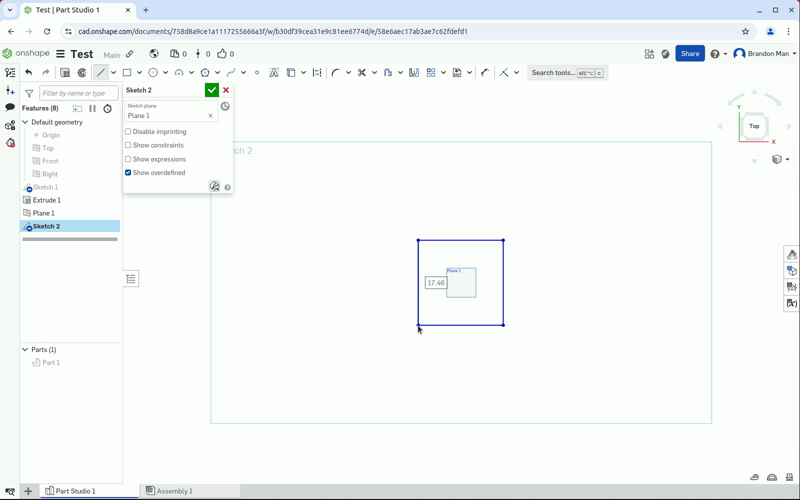
mouse_move(490, 278)
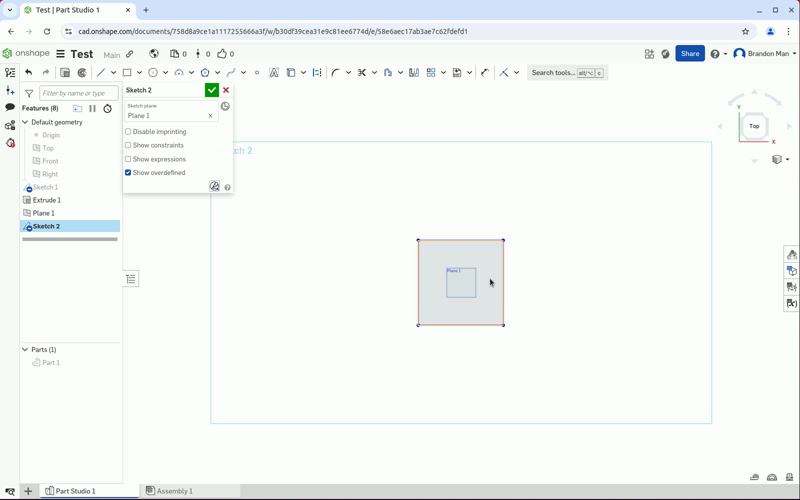
click(490, 278)
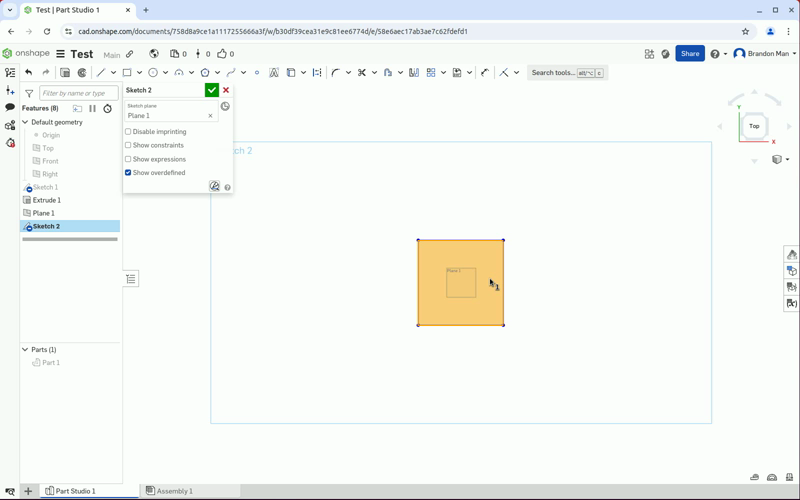
mouse_move(73, 352)
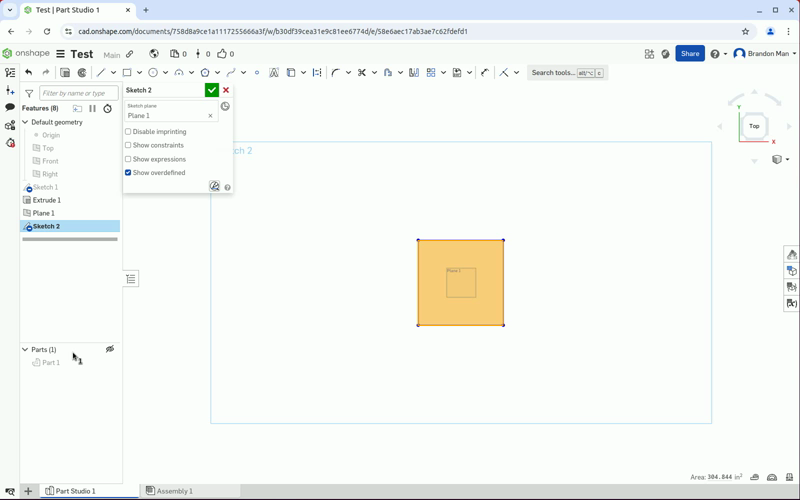
key(shift+y)
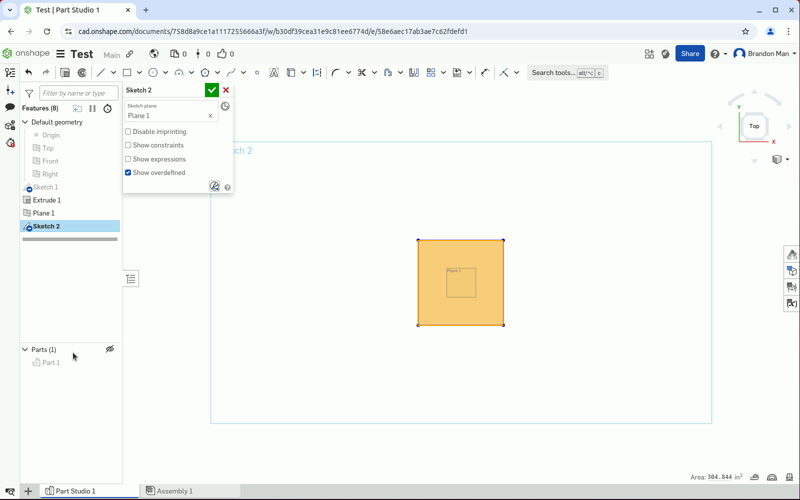
key(shift+e)
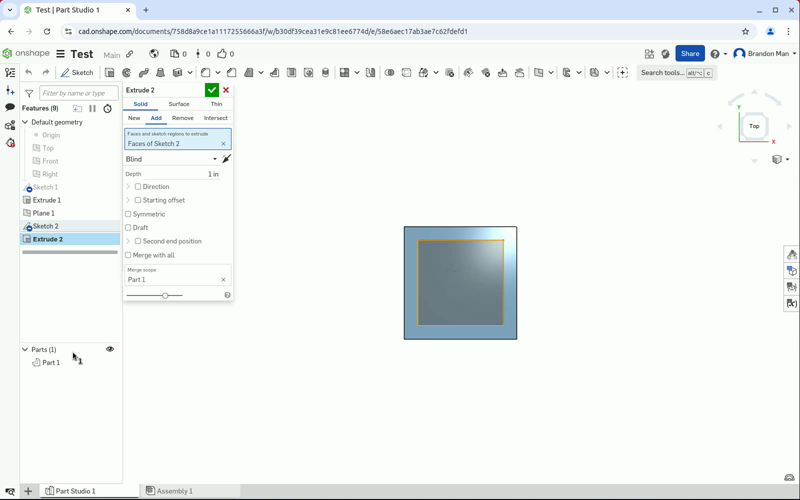
mouse_move(143, 106)
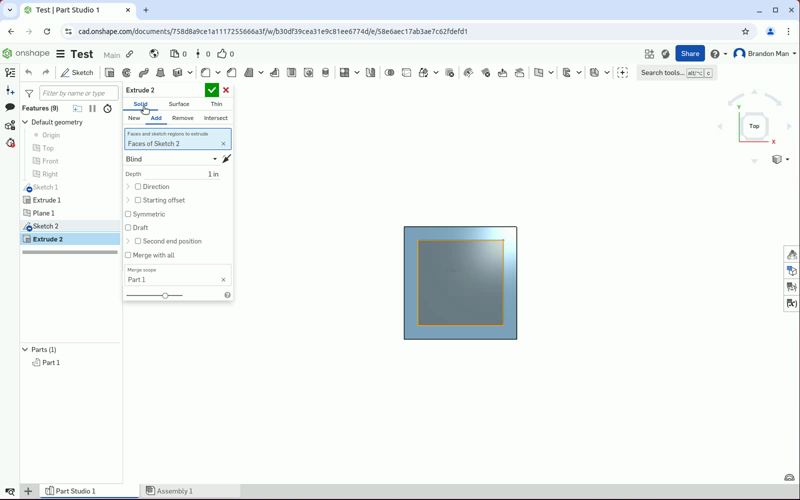
click(143, 106)
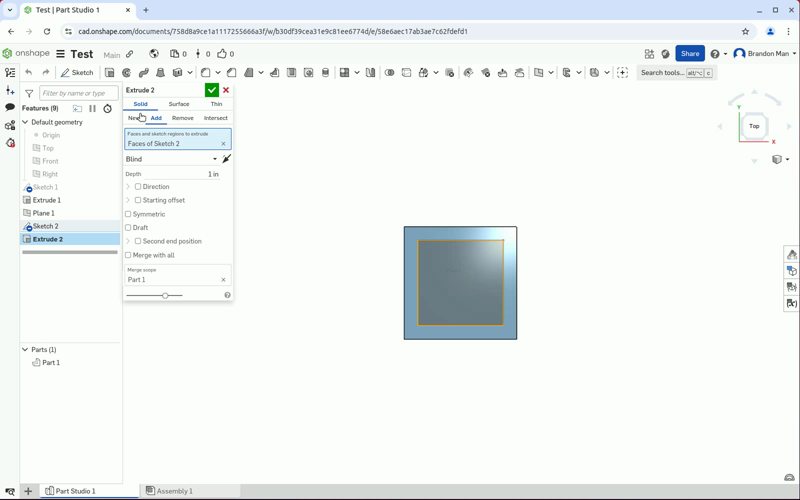
mouse_move(137, 120)
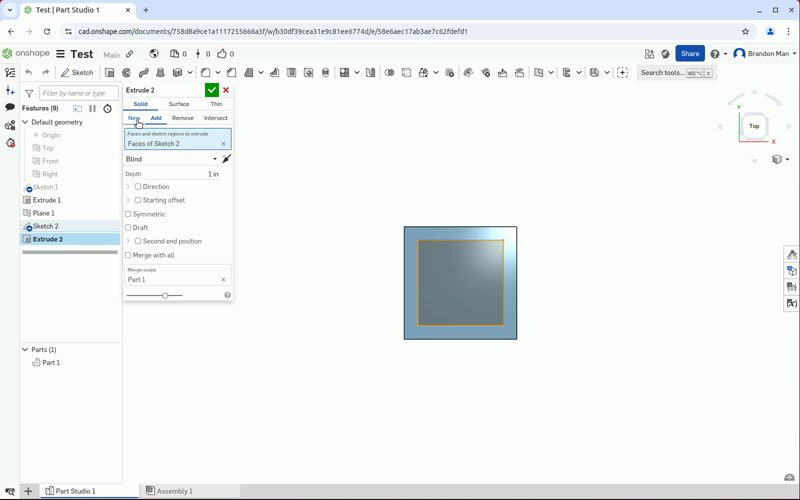
click(137, 120)
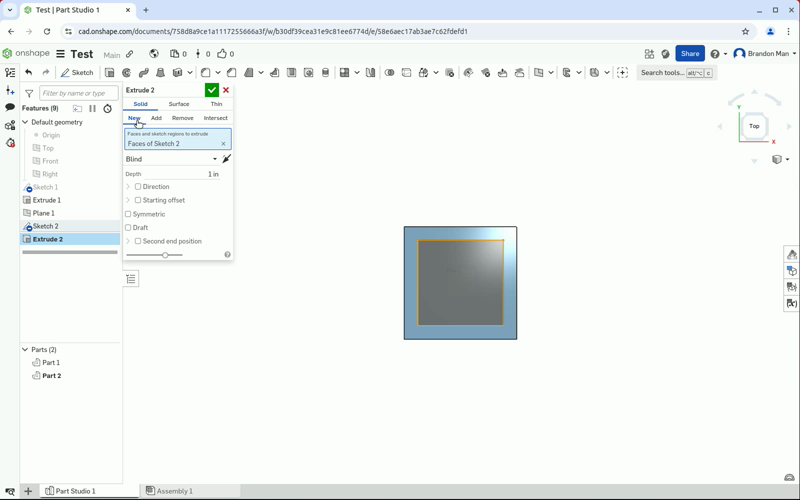
key(tab, 4)
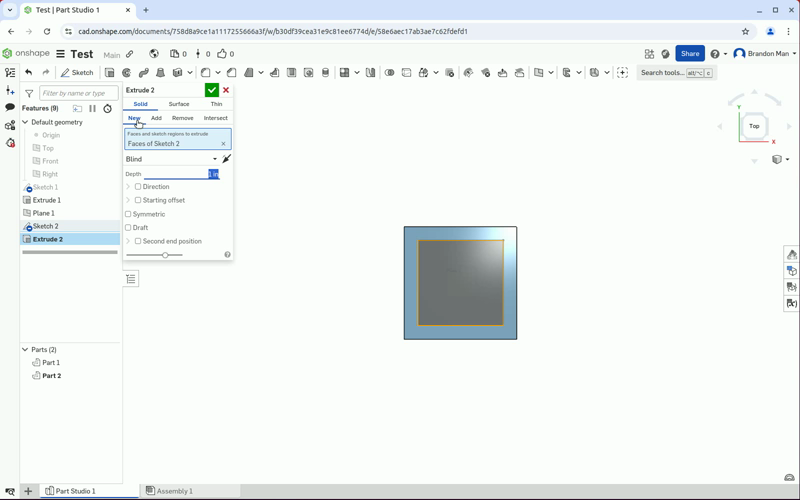
text(5.777)
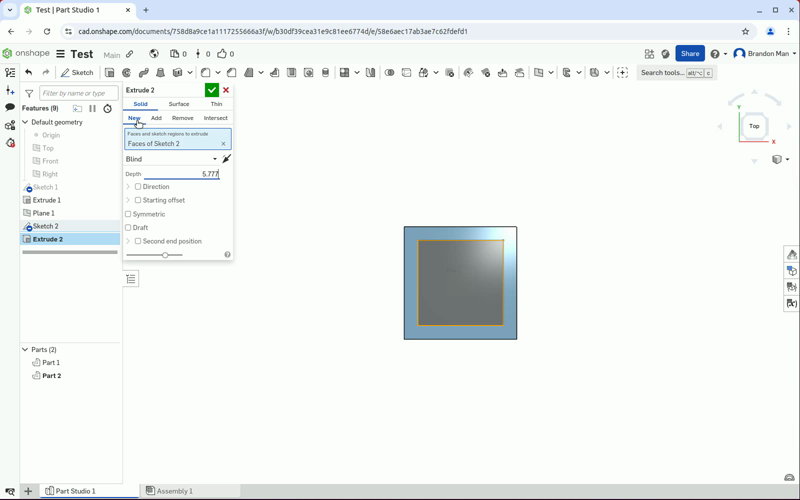
key(enter)
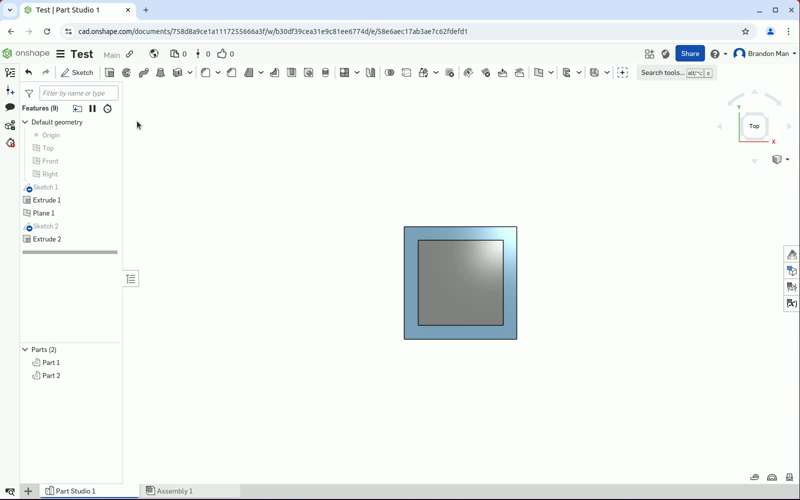
key(shift+h)
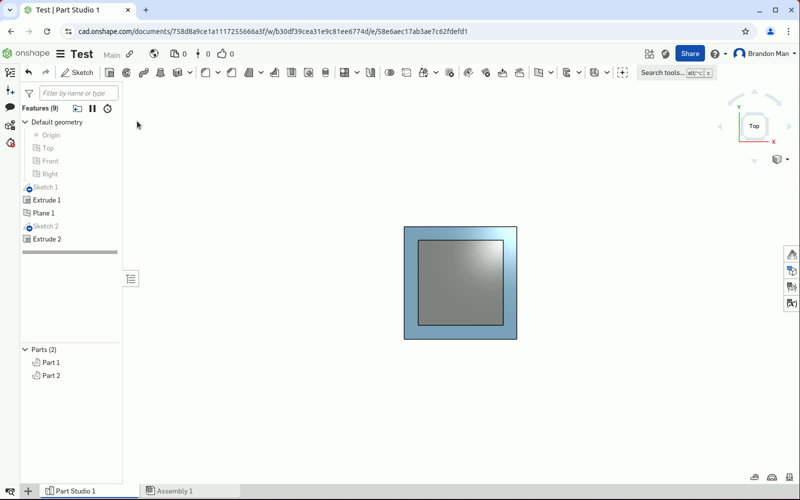
key(shift+h)
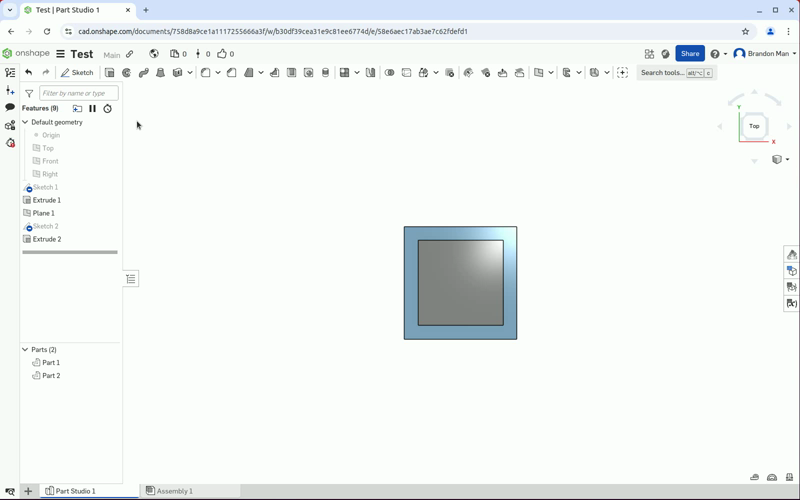
mouse_move(73, 189)
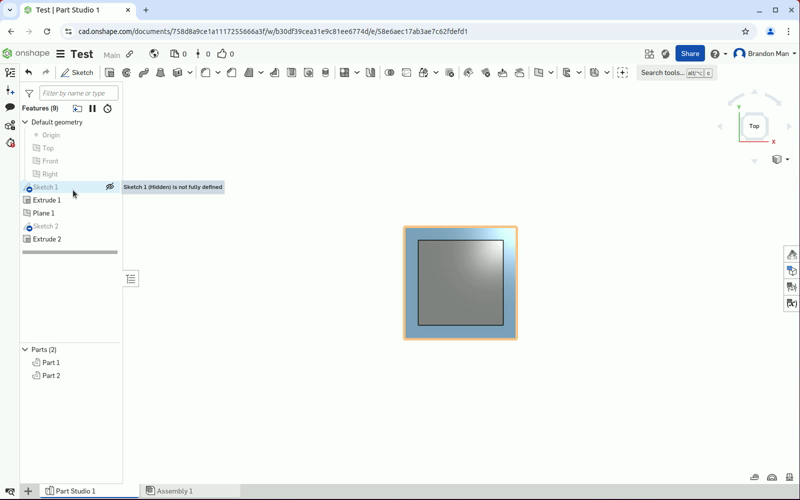
click(73, 189)
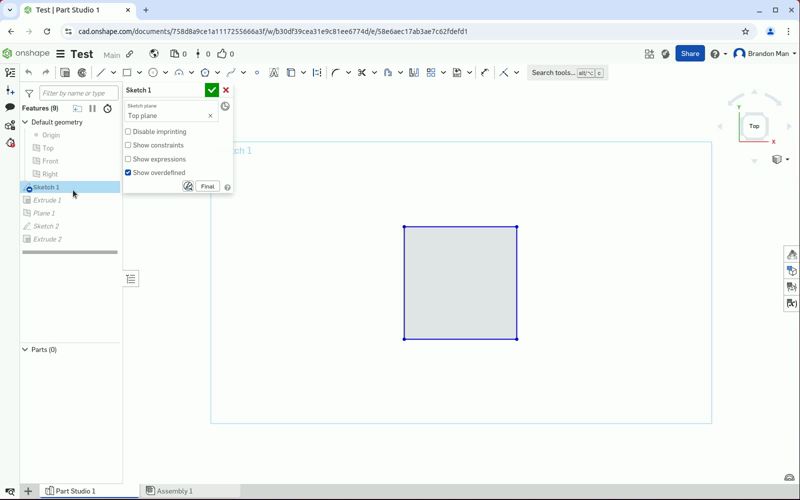
mouse_move(229, 92)
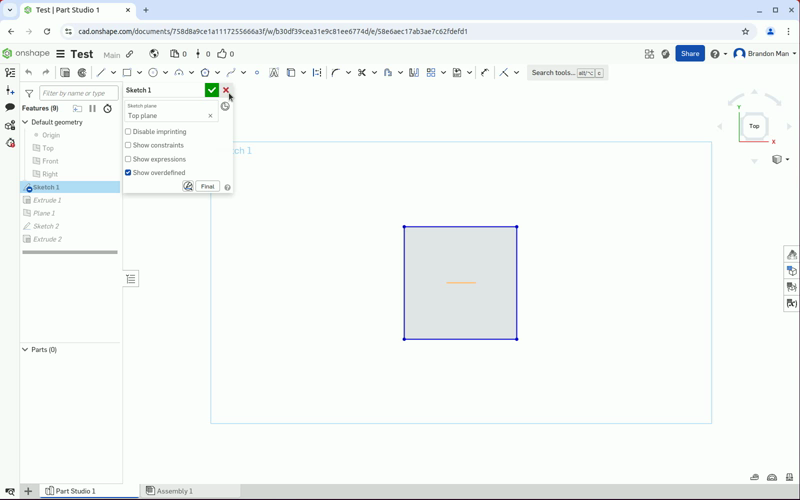
click(229, 92)
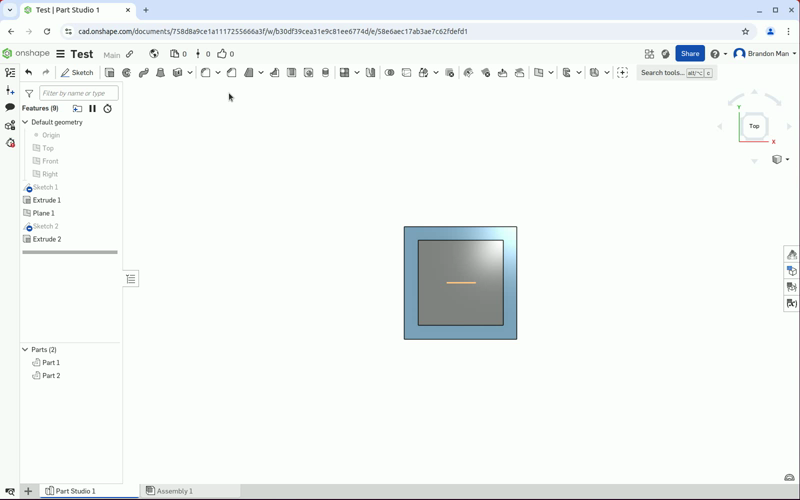
mouse_move(541, 75)
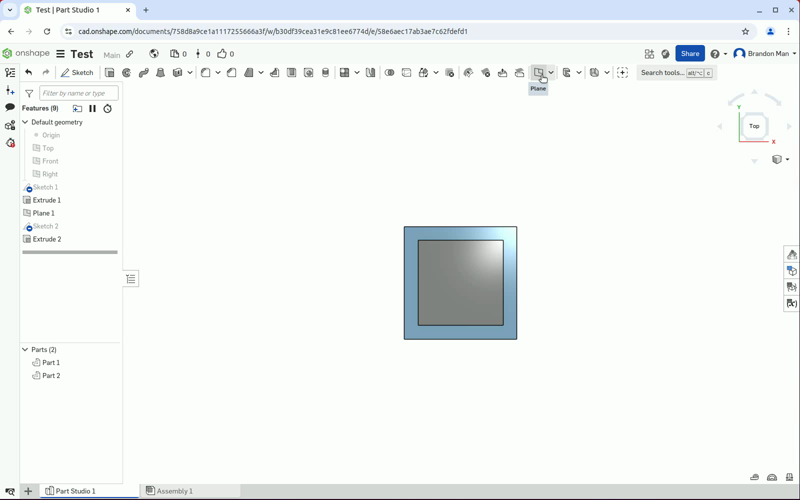
click(541, 75)
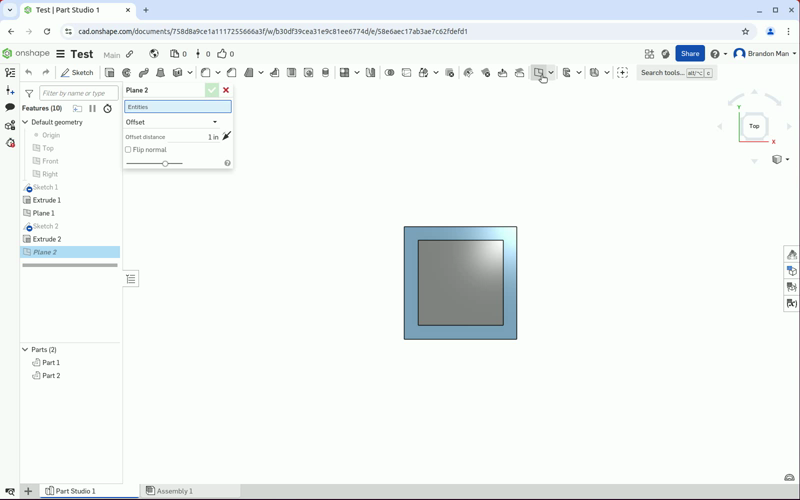
mouse_move(73, 150)
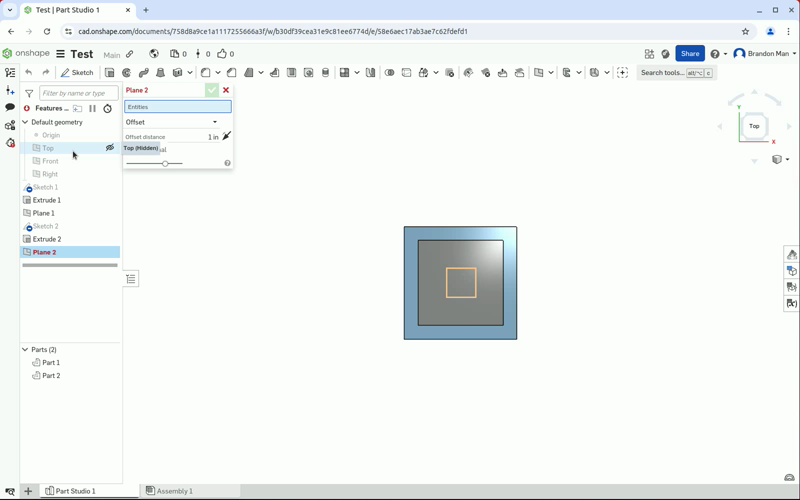
click(73, 150)
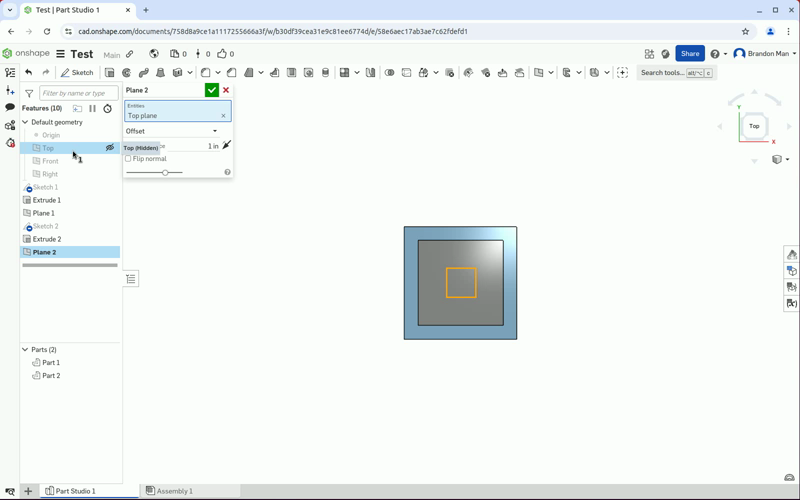
key(tab, 2)
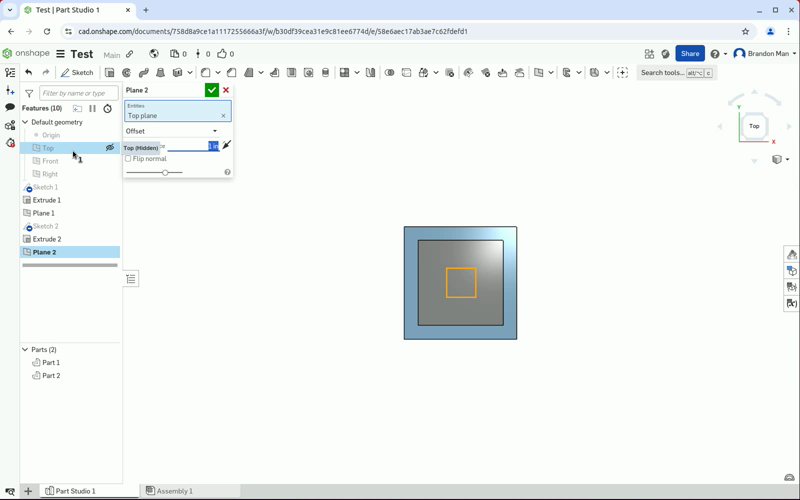
text(17.316)
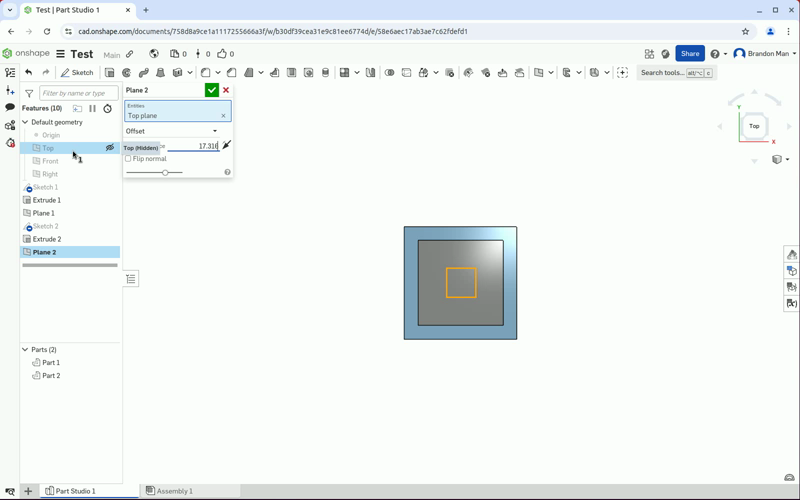
key(enter, 2)
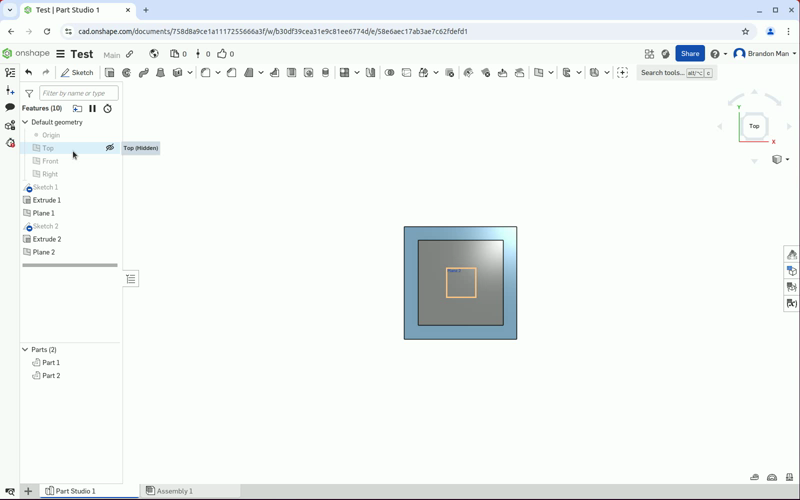
key(shift+s)
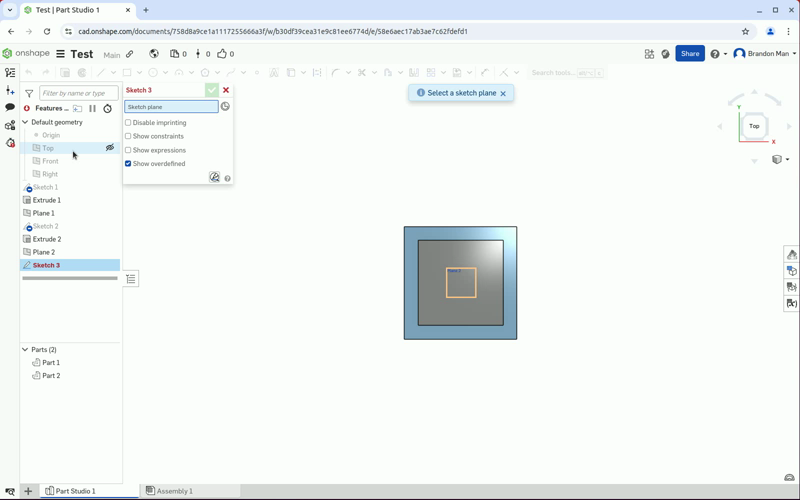
mouse_move(73, 254)
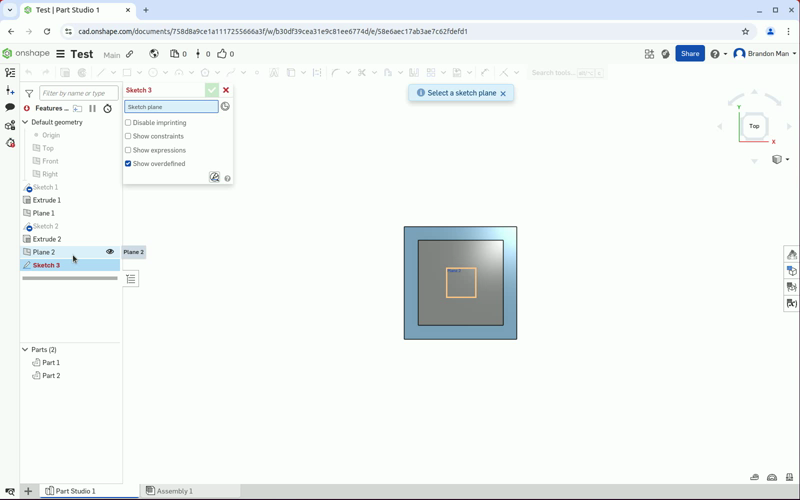
click(73, 254)
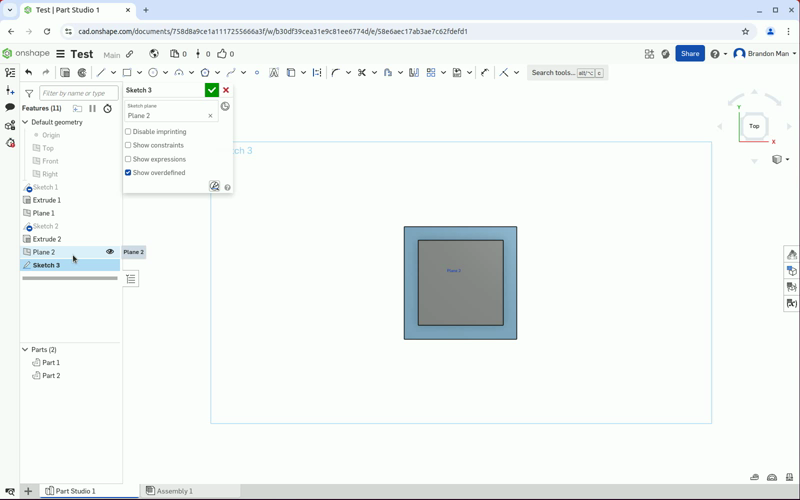
mouse_move(73, 352)
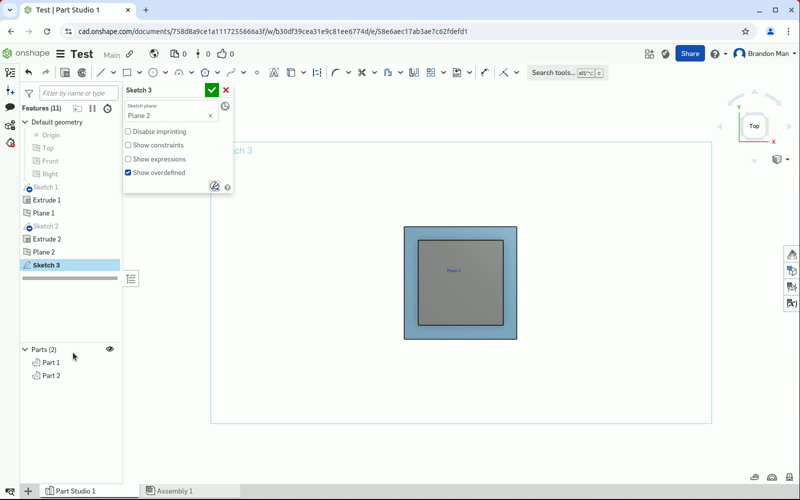
key(y)
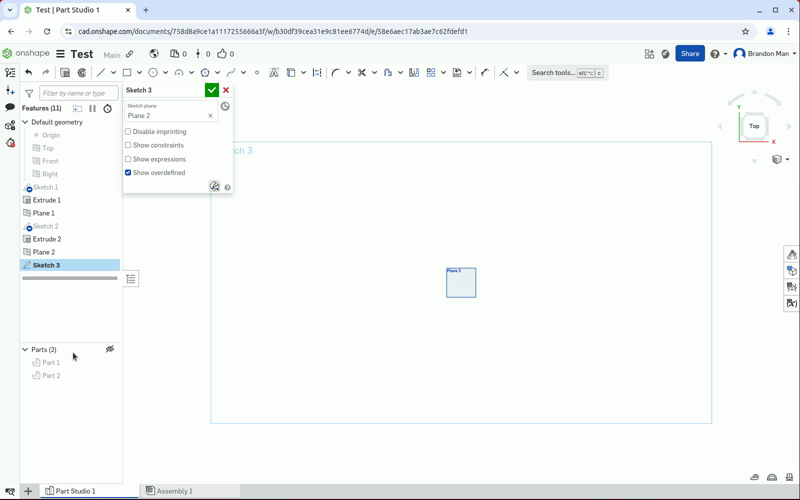
key(l)
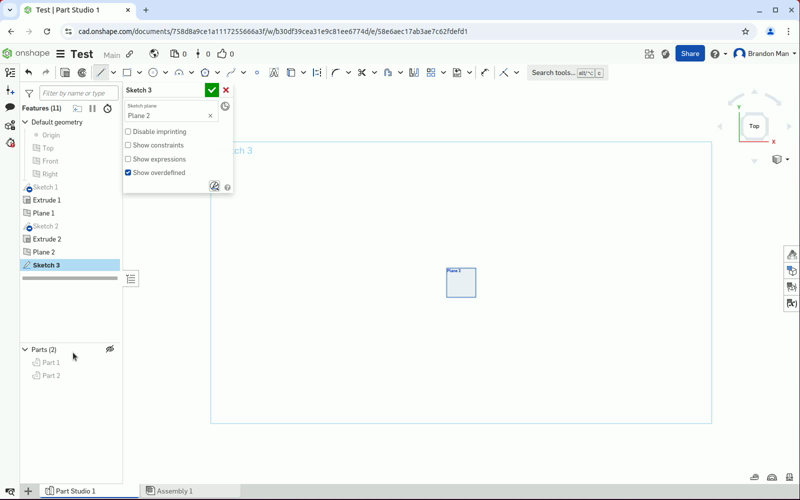
key_down(shift)
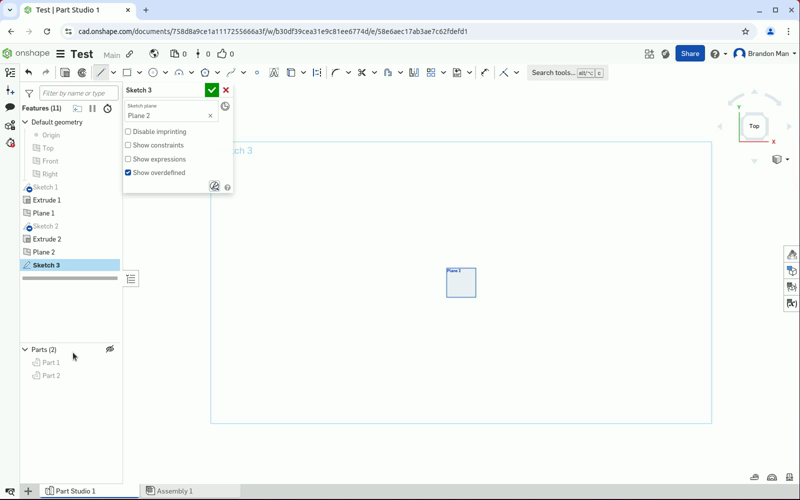
mouse_move(432, 311)
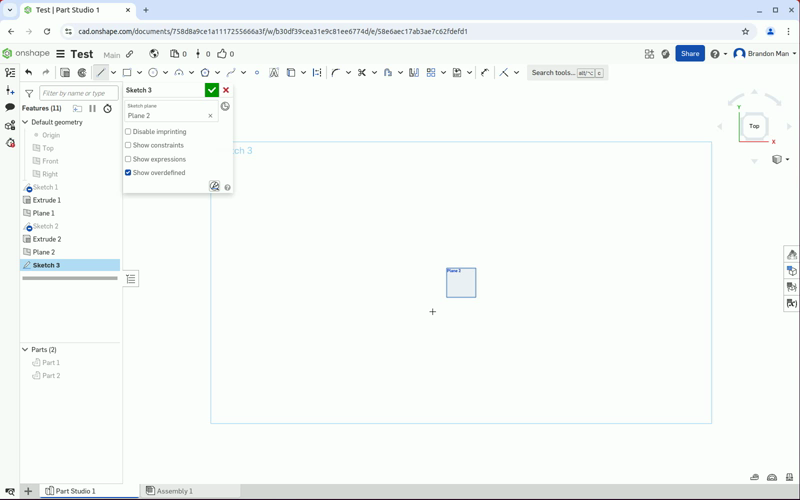
click(432, 311)
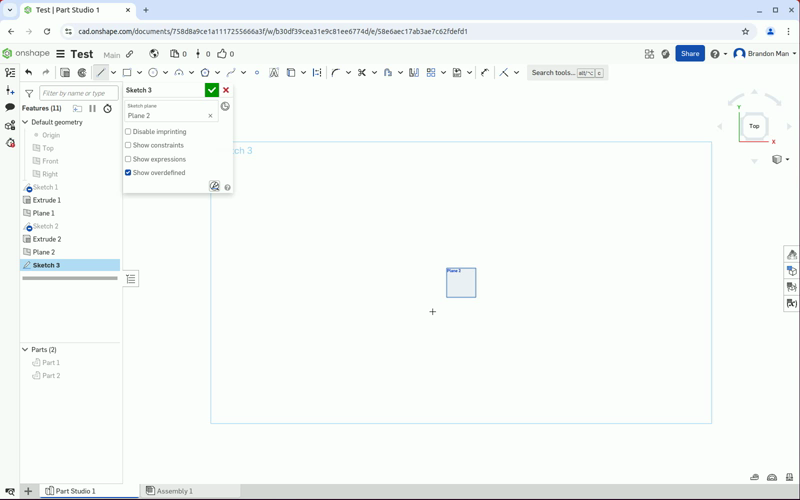
key_up(shift)
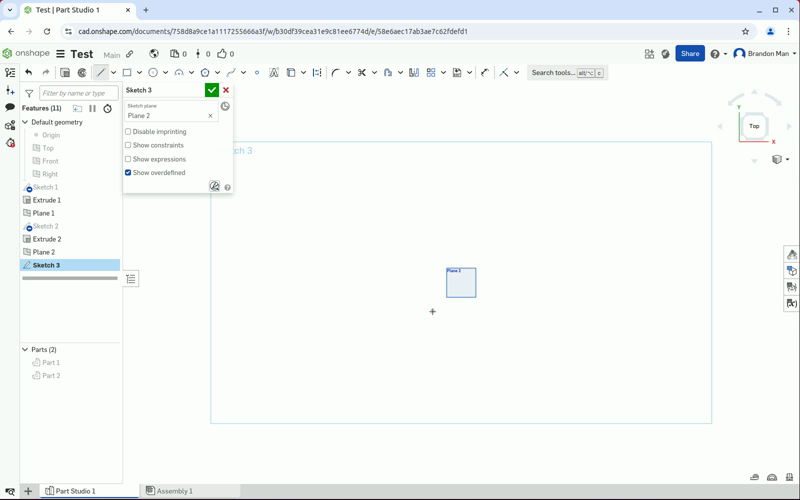
key_down(shift)
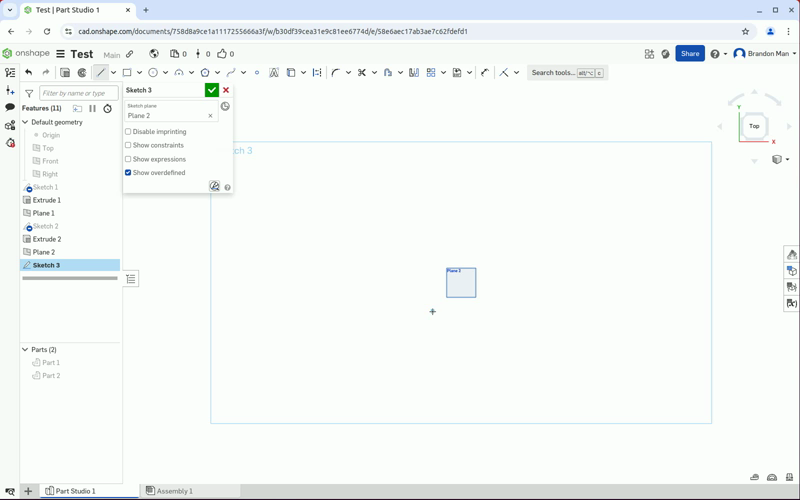
mouse_move(462, 311)
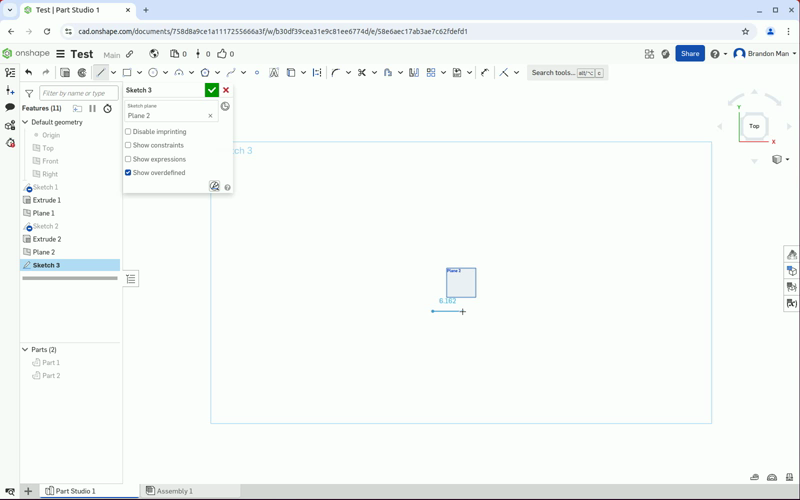
mouse_move(489, 311)
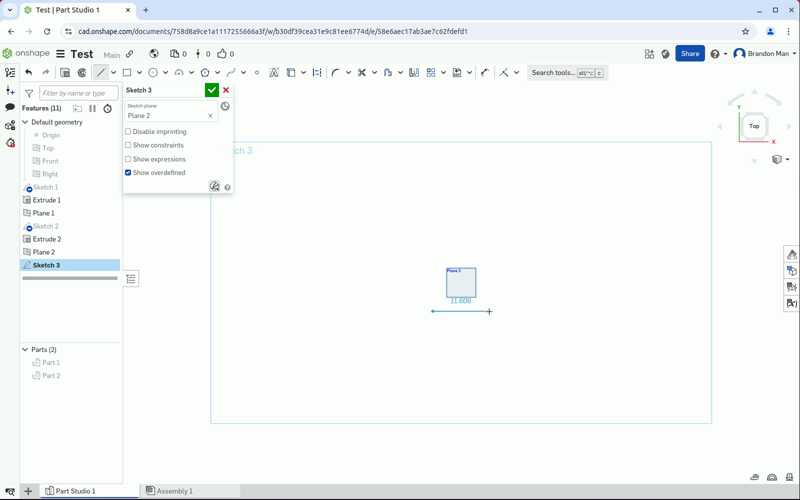
click(489, 311)
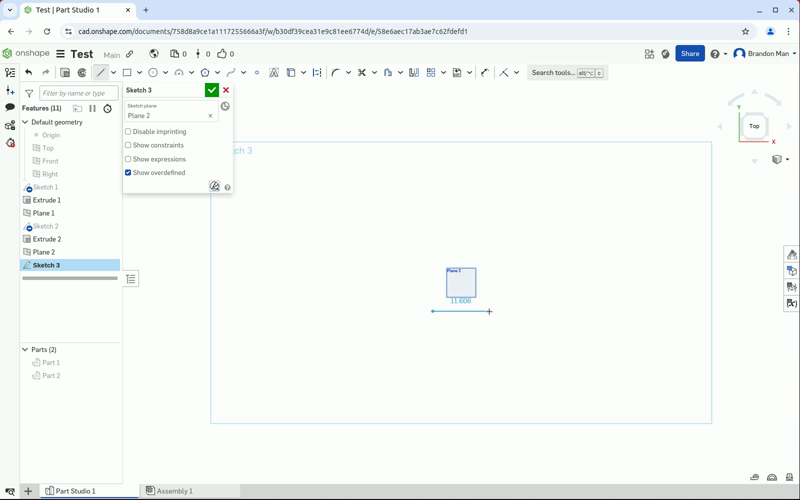
key_up(shift)
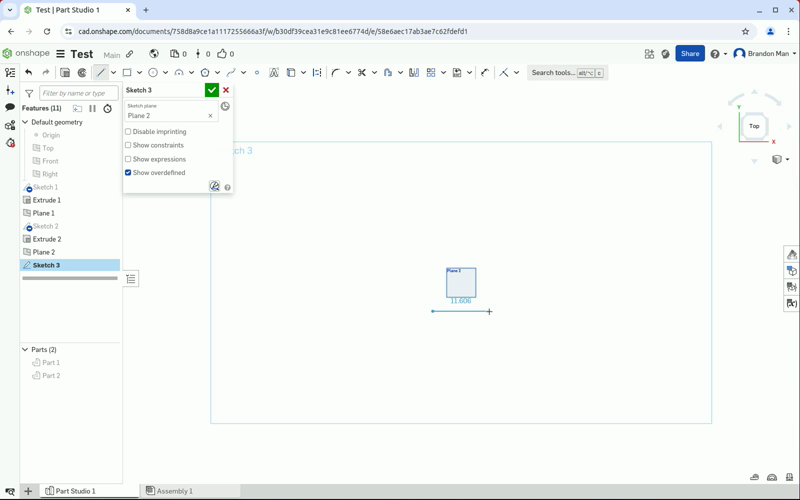
key_down(shift)
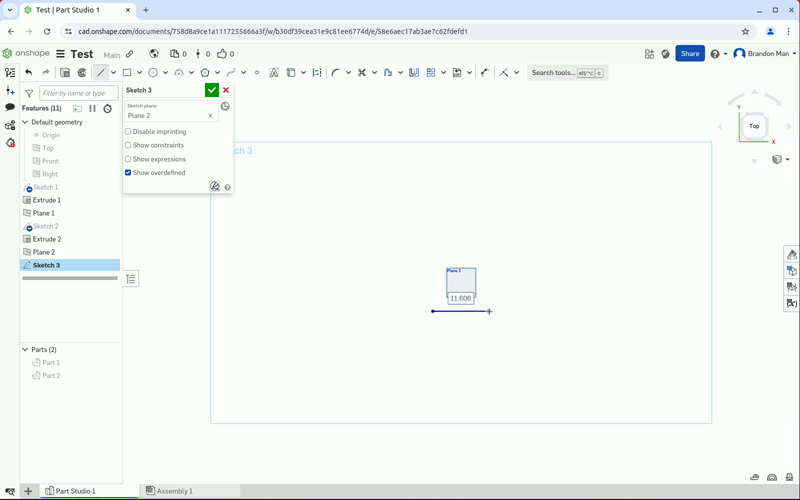
mouse_move(519, 311)
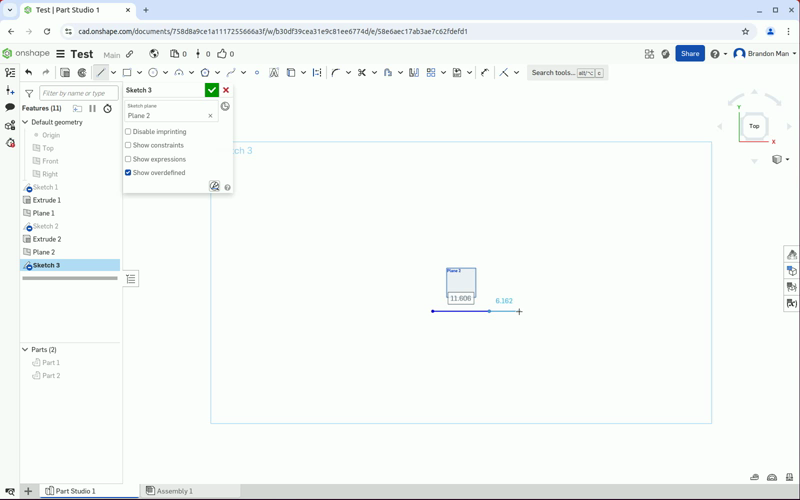
mouse_move(489, 254)
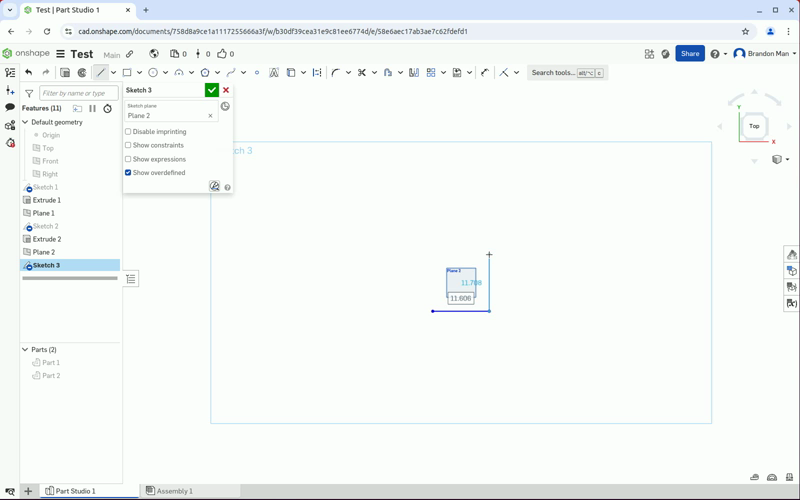
click(489, 254)
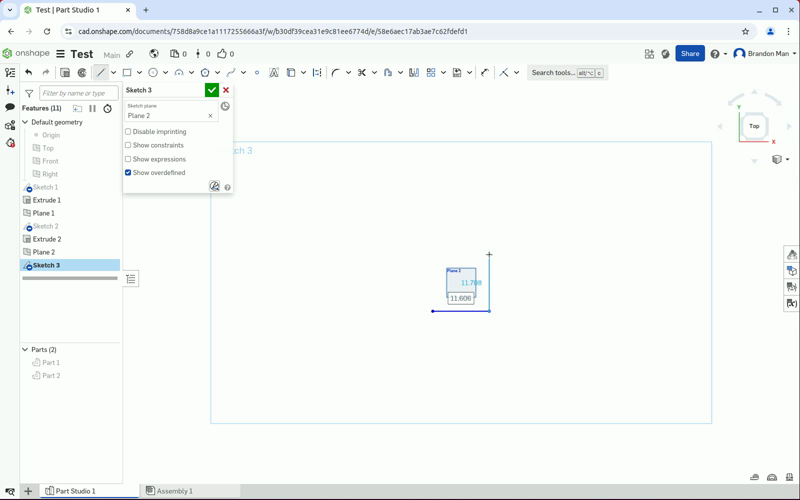
key_up(shift)
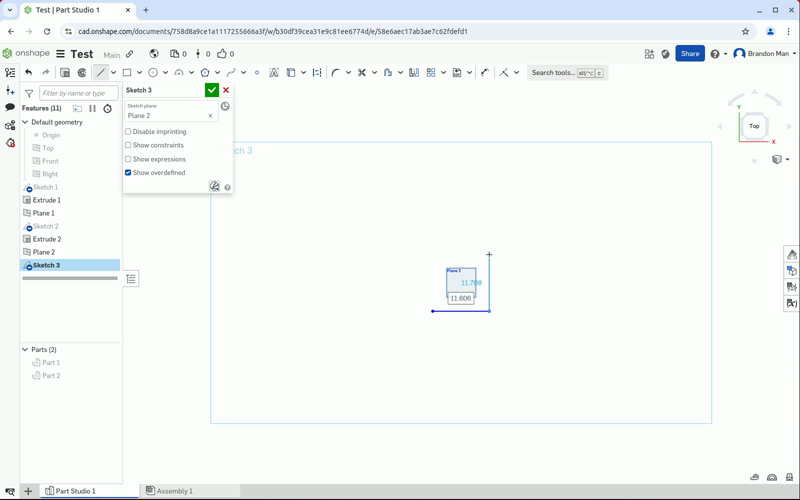
key_down(shift)
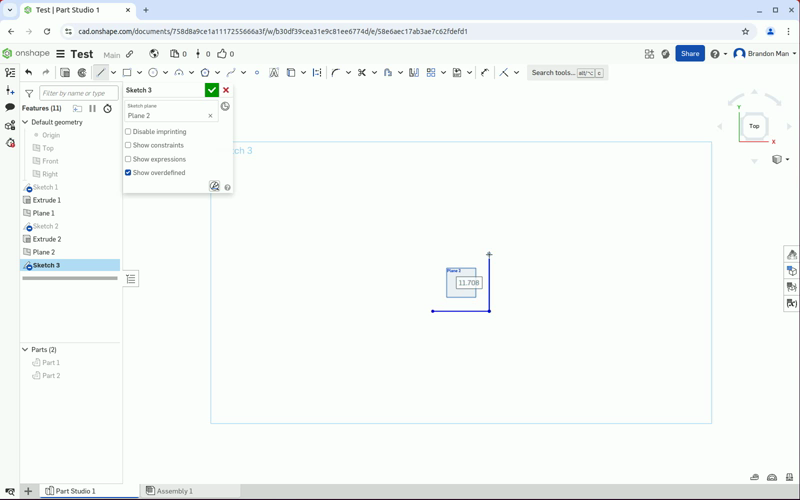
mouse_move(519, 254)
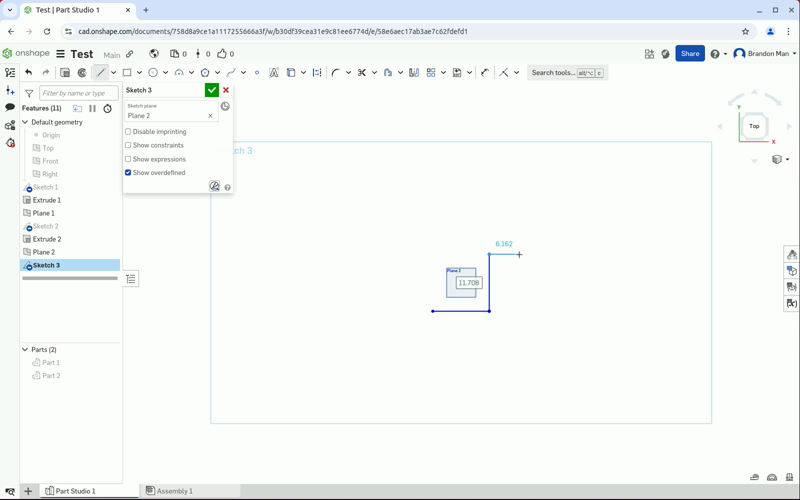
mouse_move(432, 254)
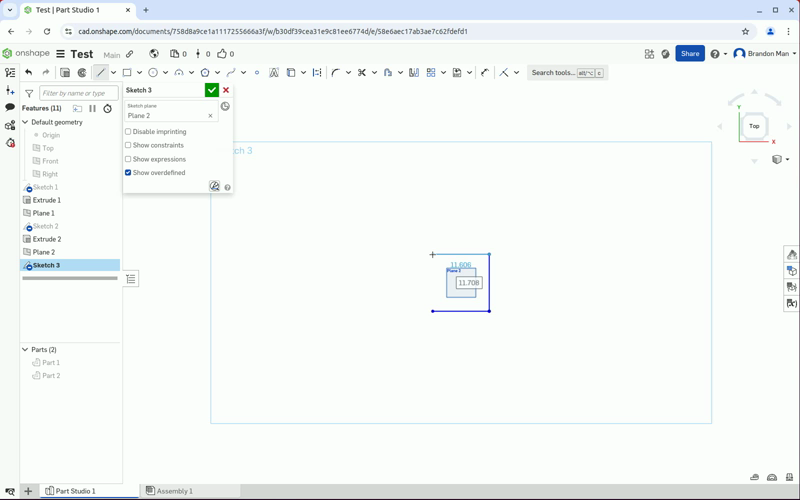
click(432, 254)
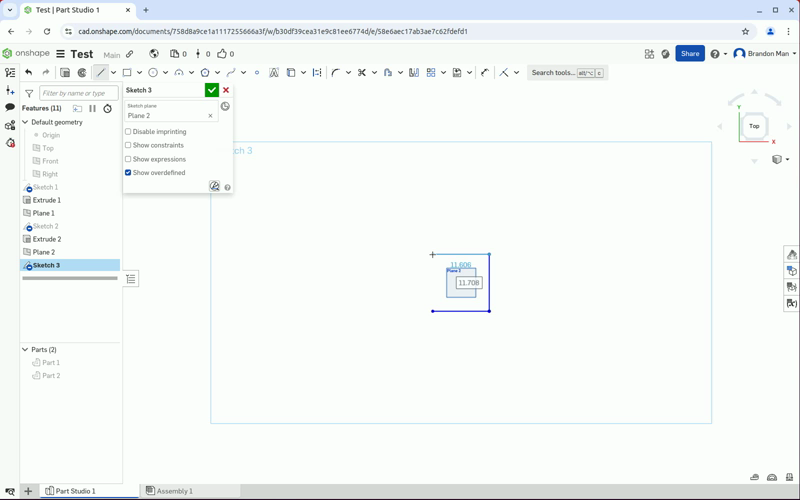
key_up(shift)
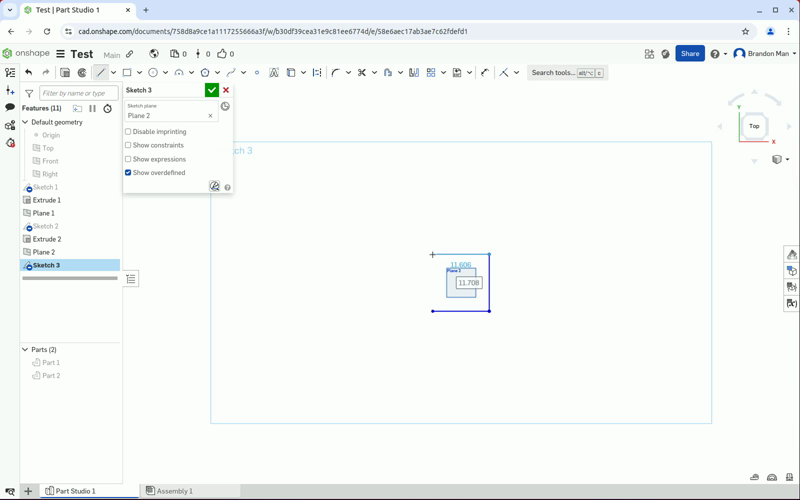
mouse_move(462, 254)
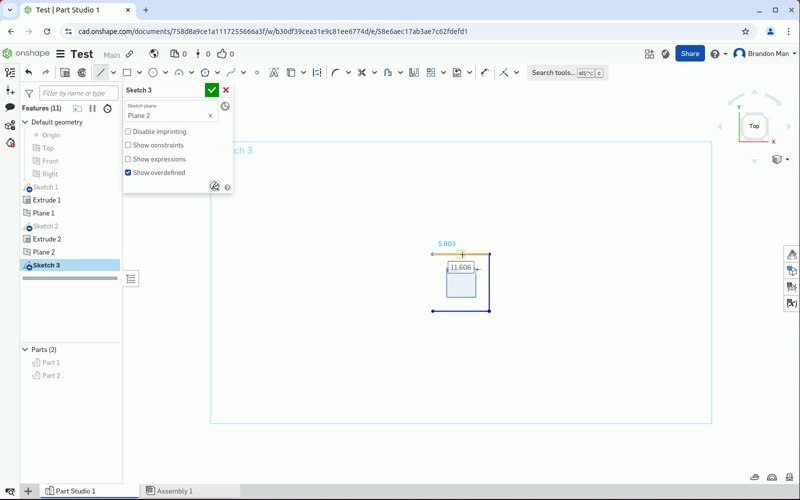
key_down(shift)
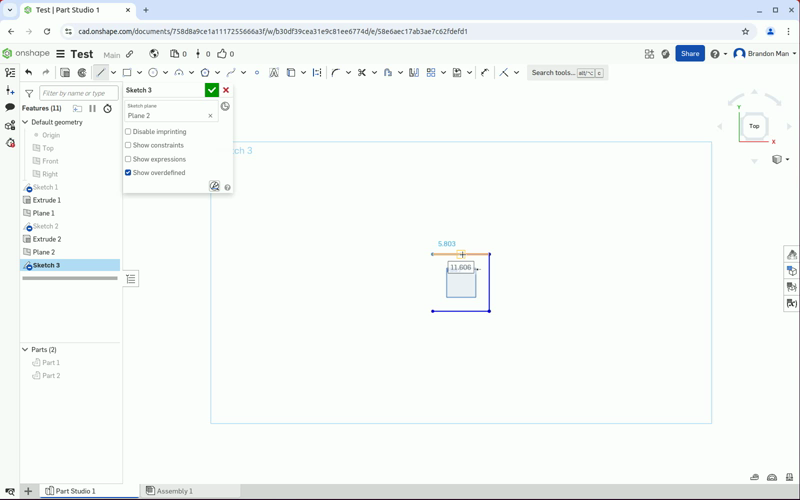
mouse_move(432, 311)
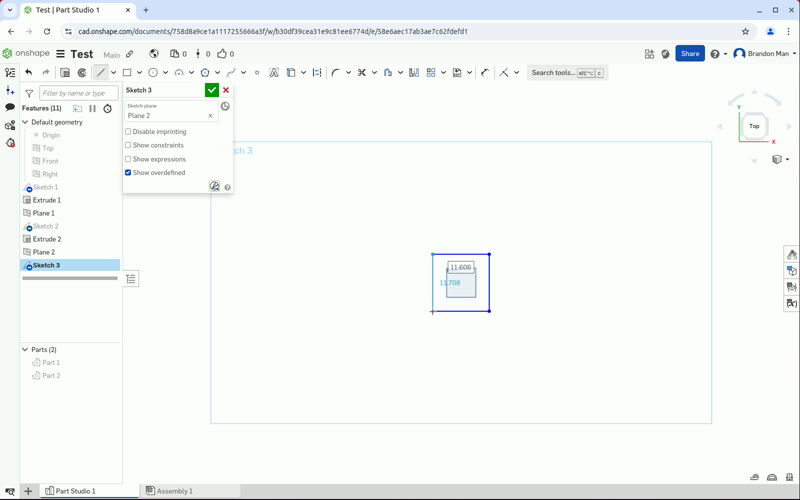
key_up(shift)
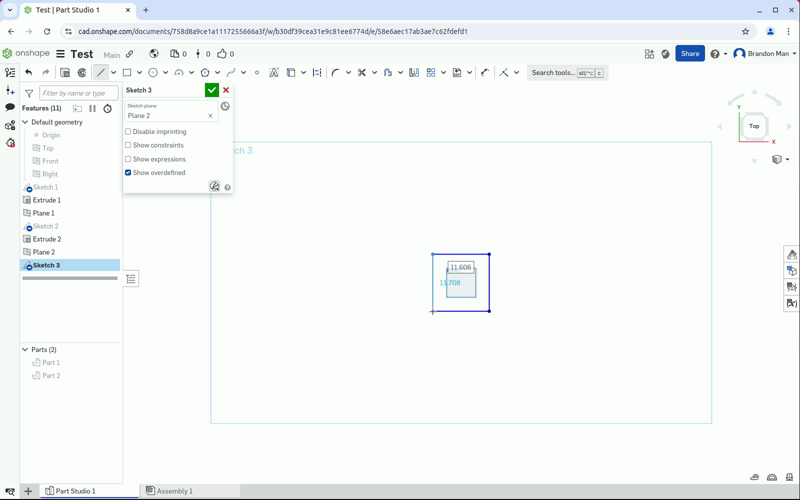
click(432, 311)
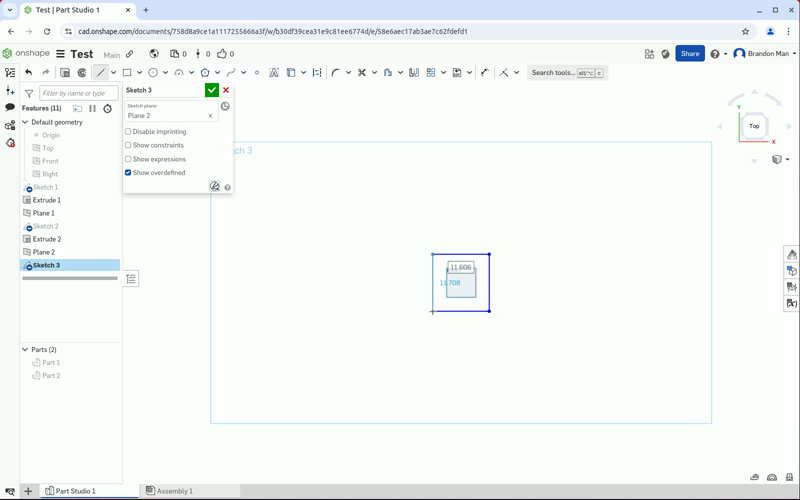
key(esc)
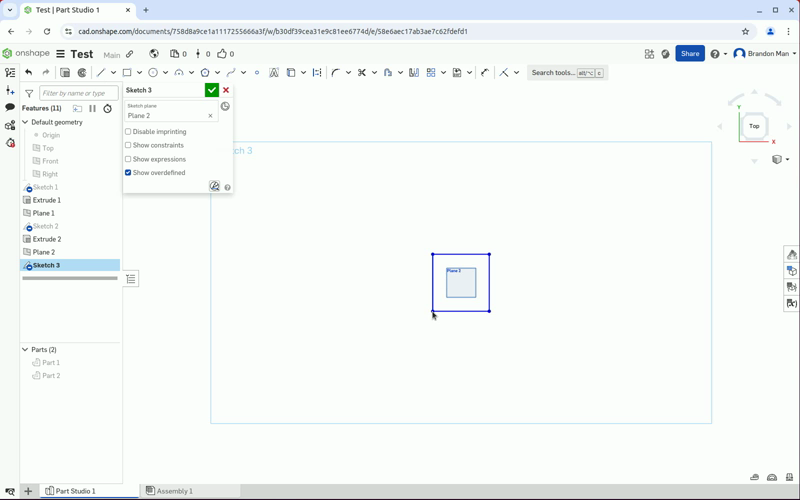
mouse_move(484, 288)
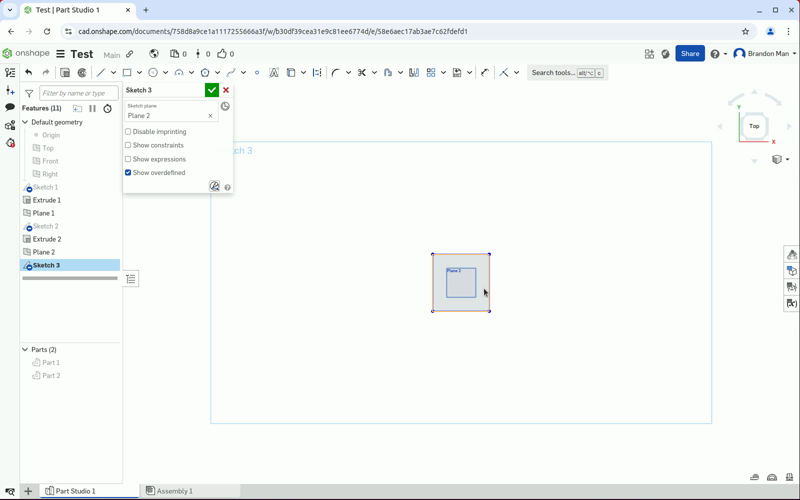
click(484, 288)
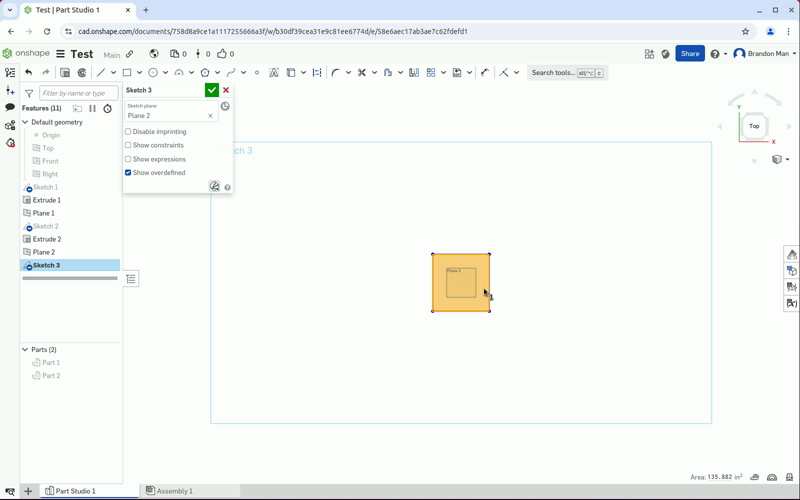
mouse_move(73, 352)
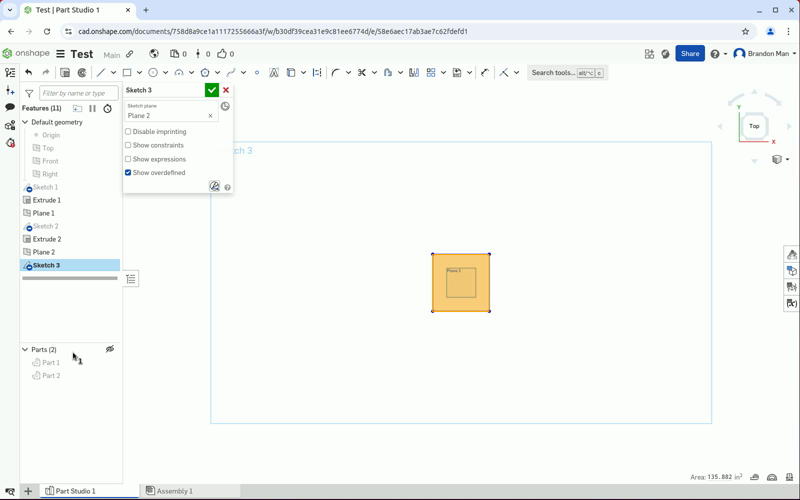
key(shift+y)
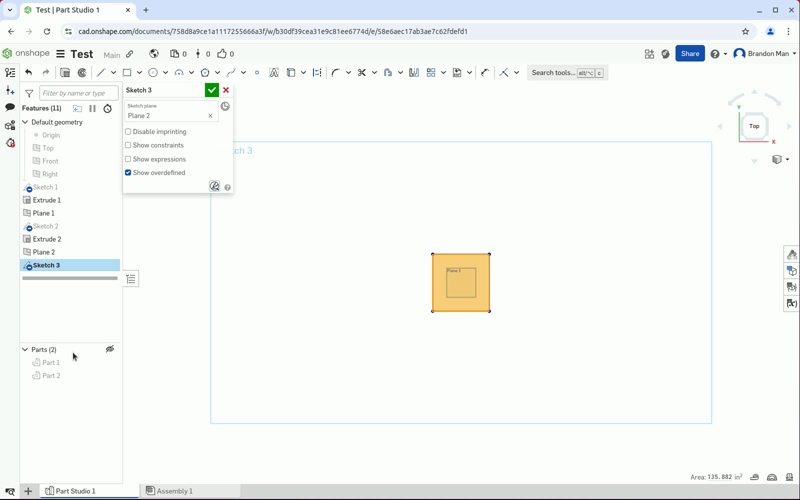
key(shift+e)
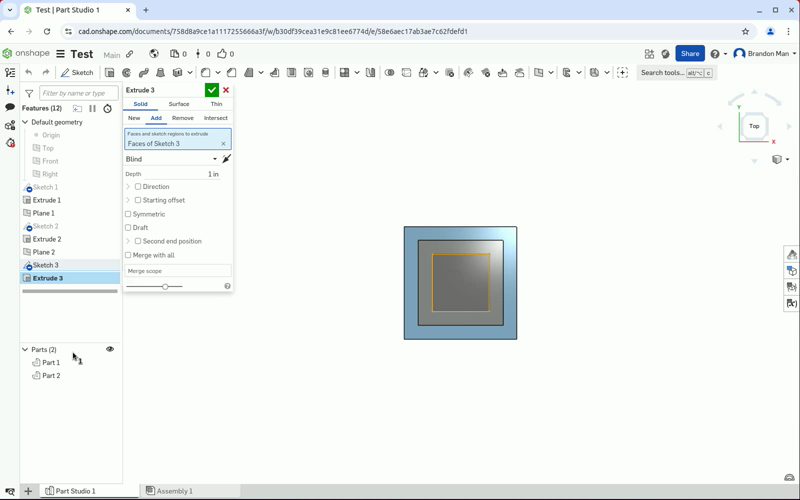
mouse_move(143, 106)
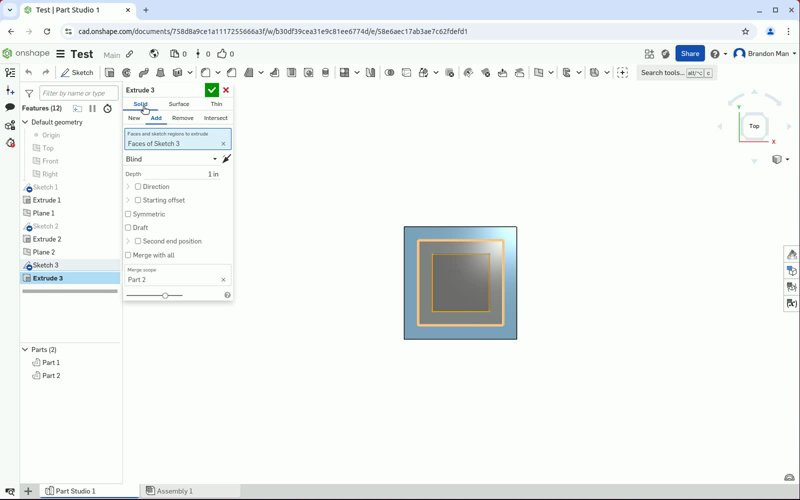
click(143, 106)
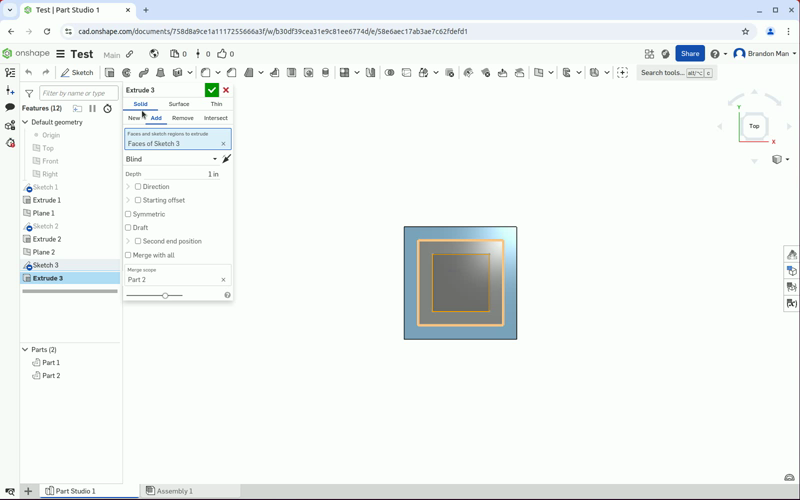
mouse_move(137, 120)
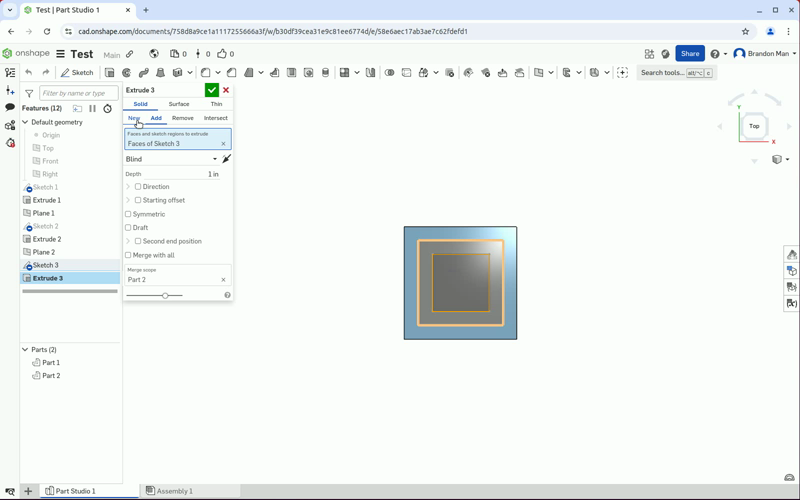
click(137, 120)
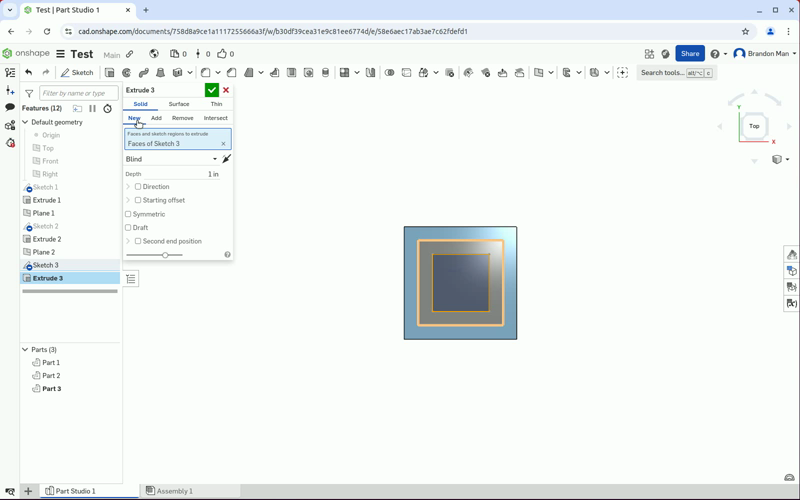
key(tab, 4)
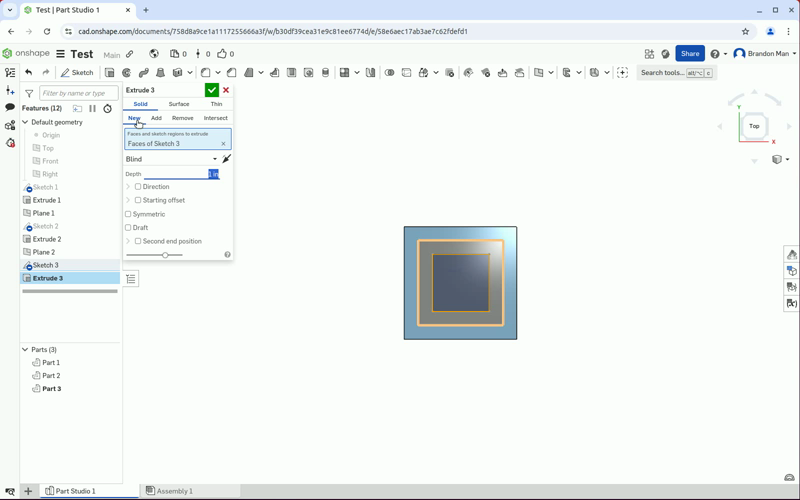
text(5.777)
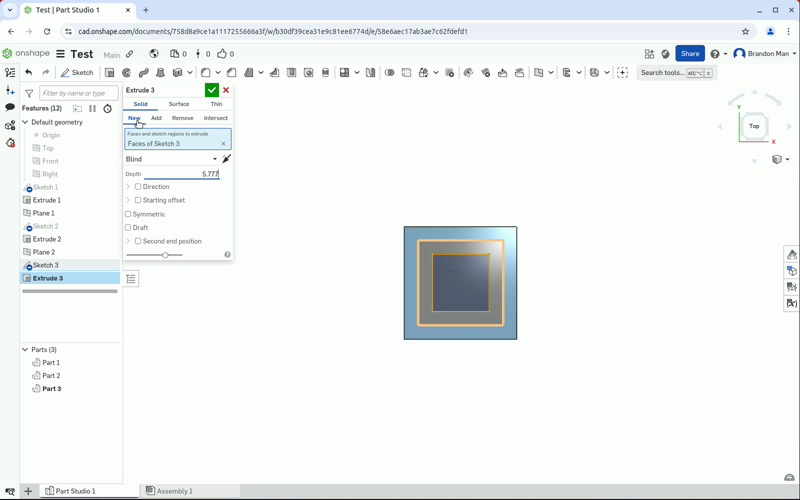
key(enter)
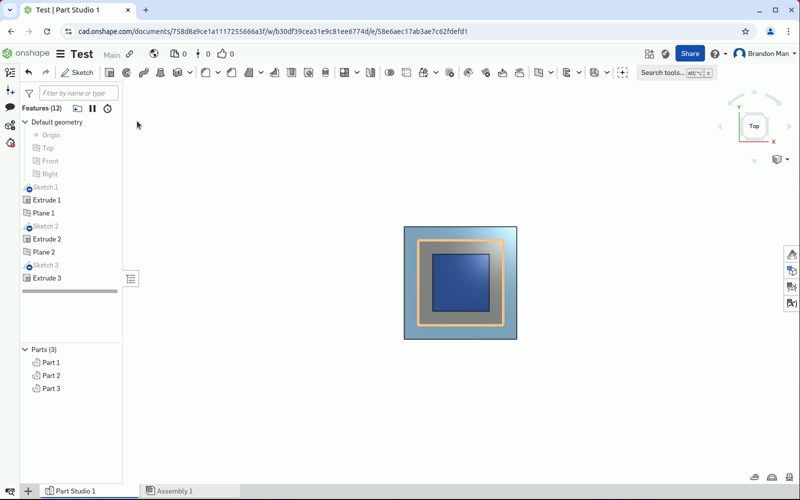
key(shift+h)
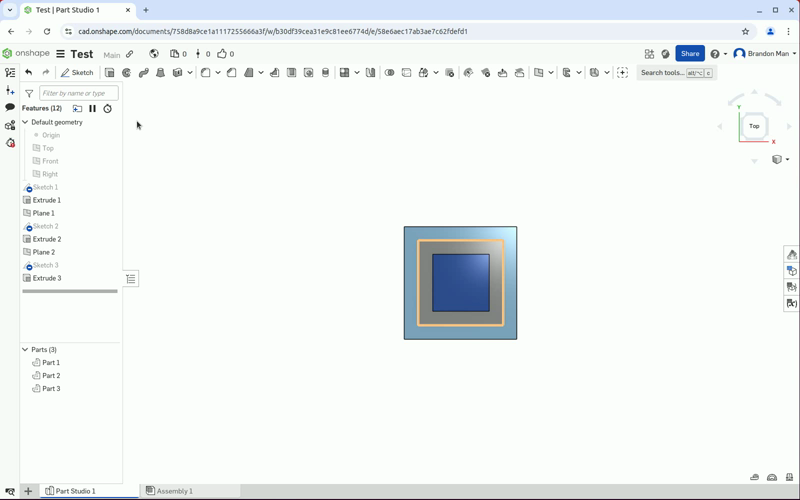
key(shift+h)
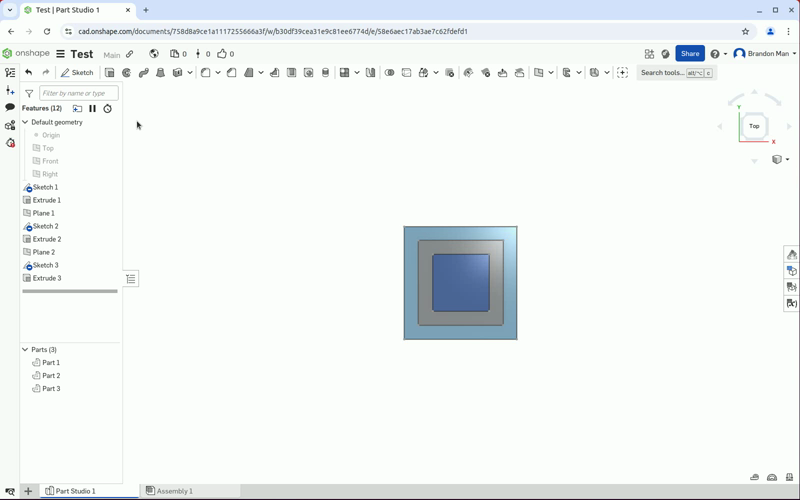
key(shift+7)
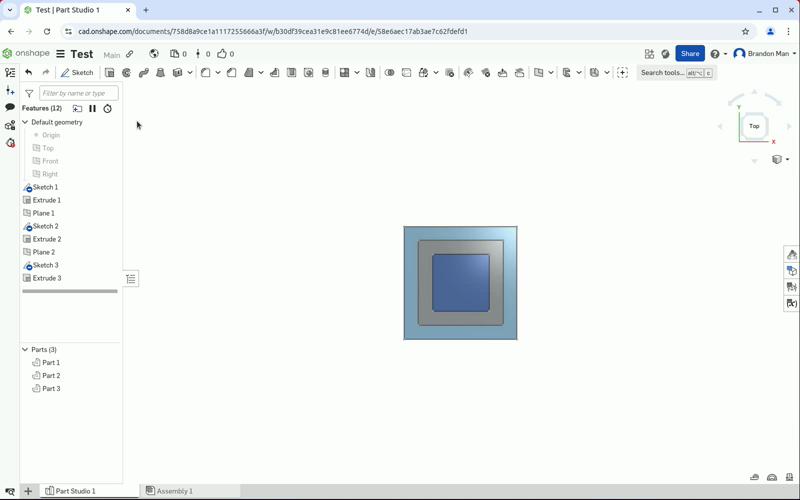
key(up, 3)
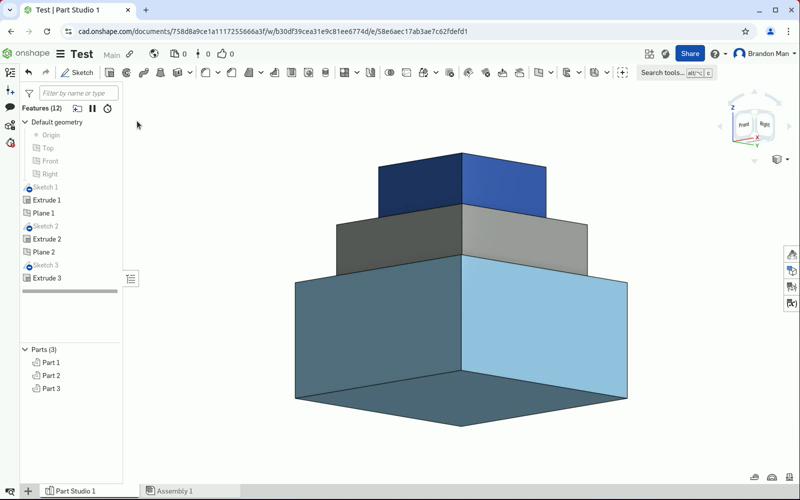
key(left, 3)
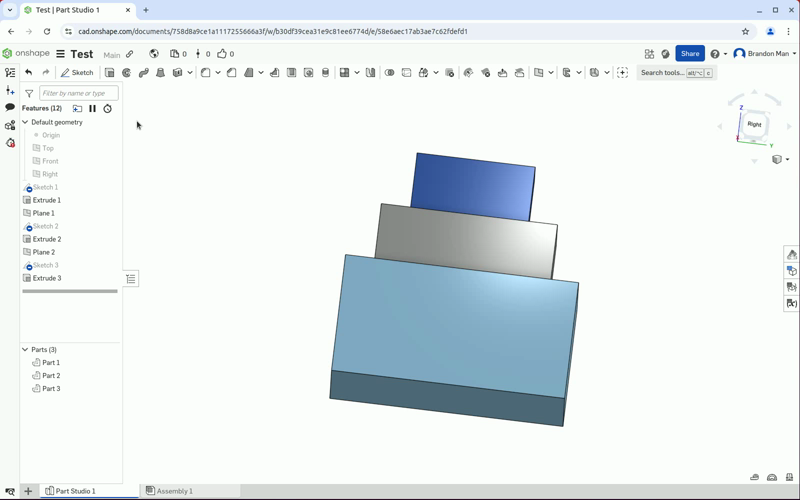
key(right, 3)
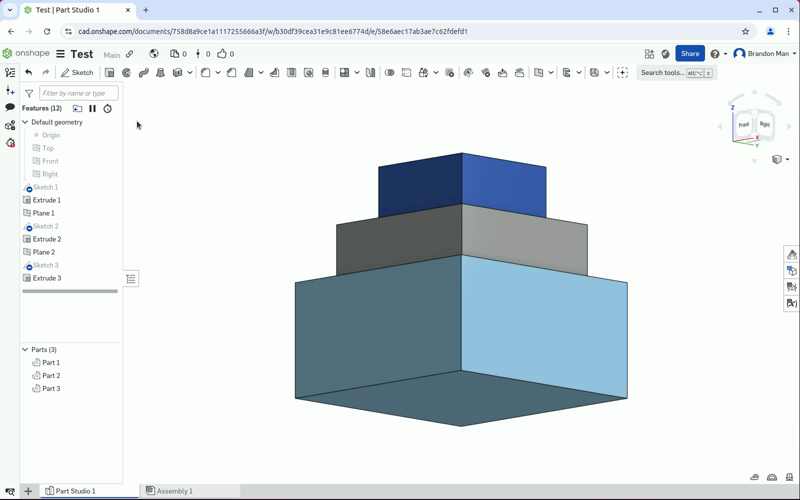
key(down, 3)
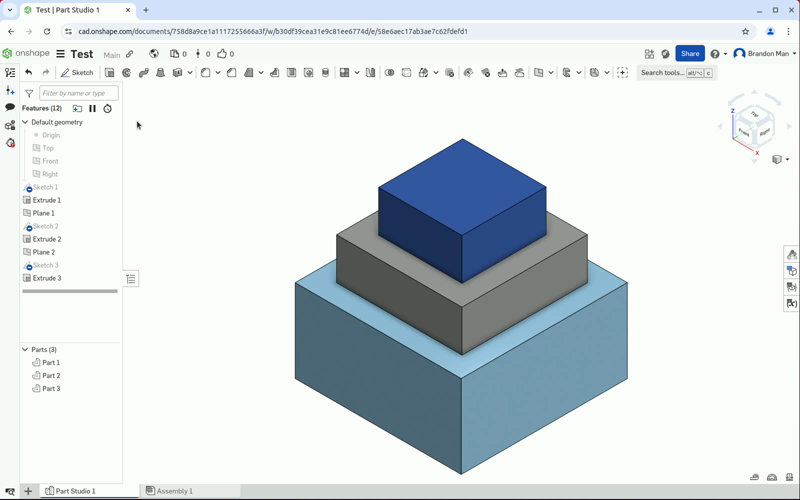
mouse_move(73, 189)
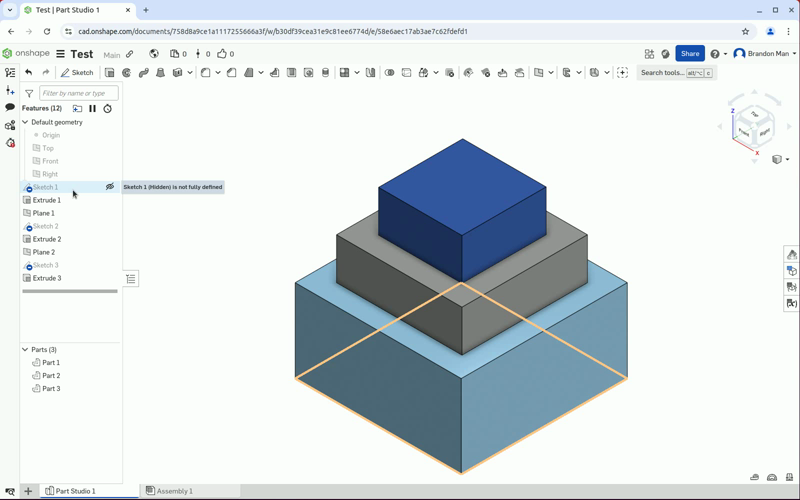
click(73, 189)